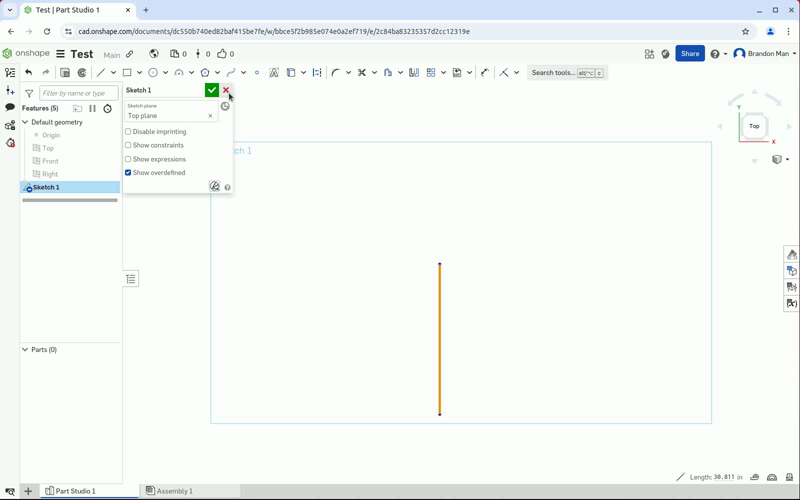
key(shift+h)
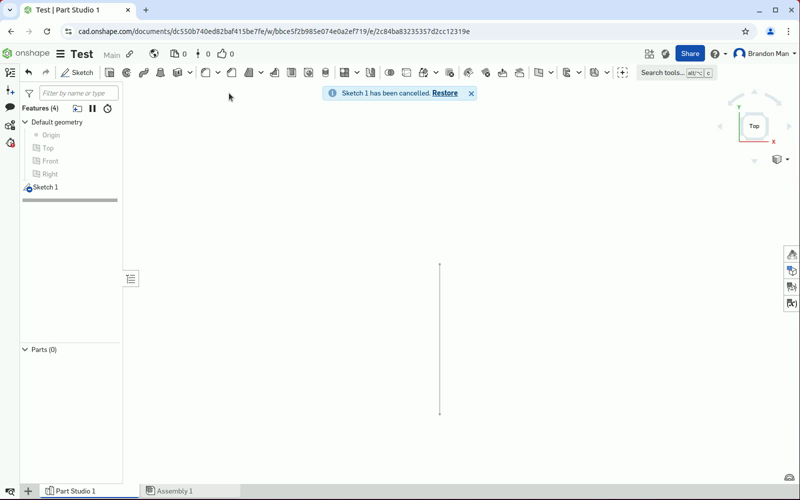
mouse_move(73, 352)
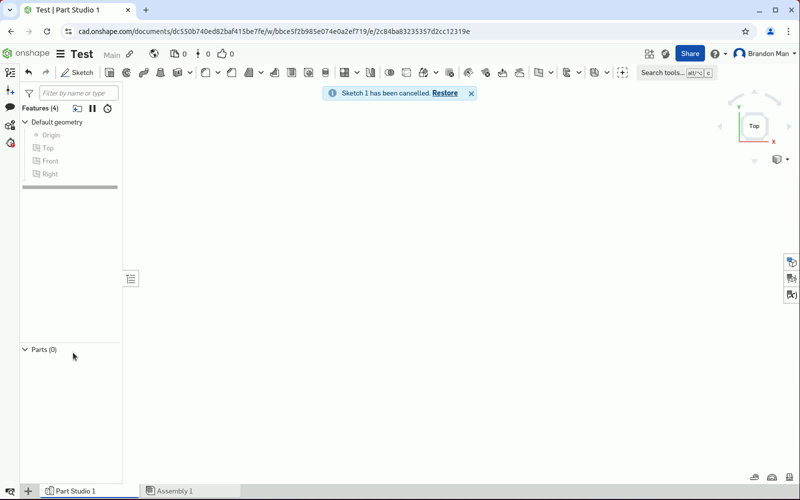
key(y)
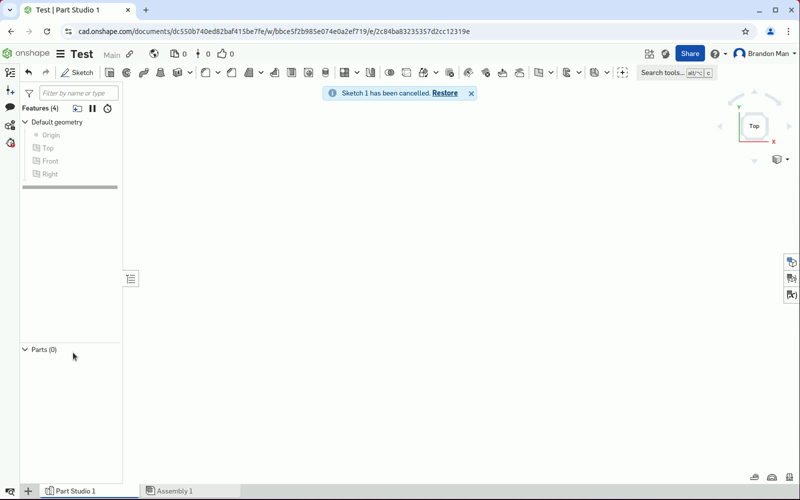
key(shift+p)
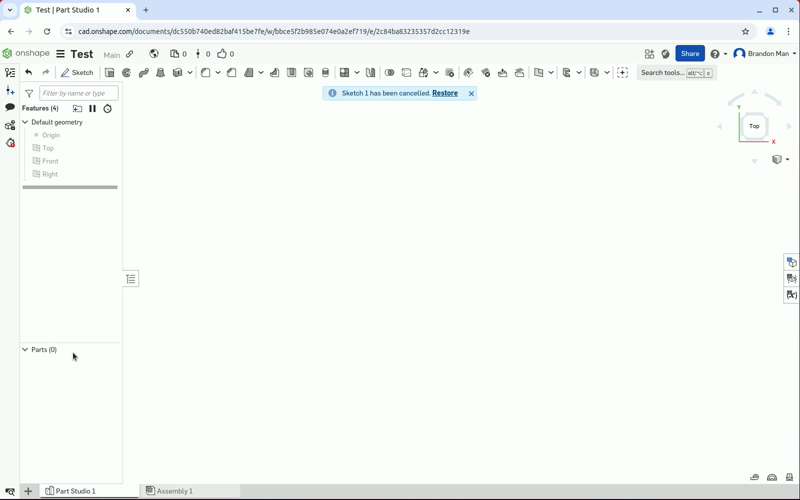
key(space)
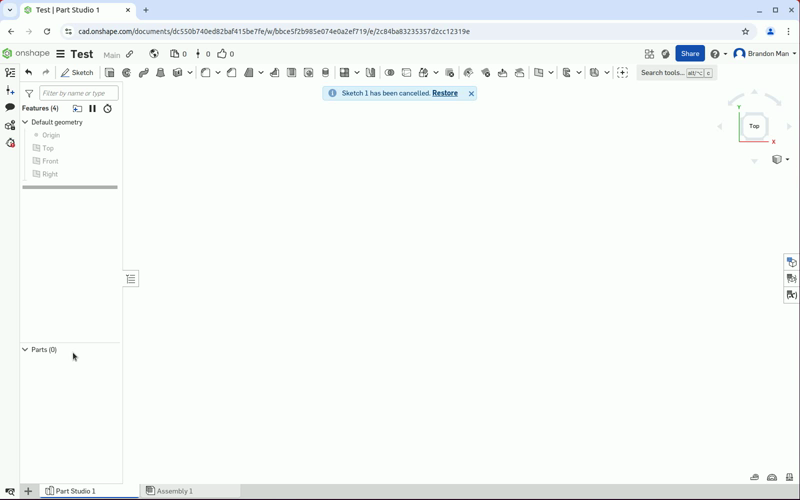
key_down(shift)
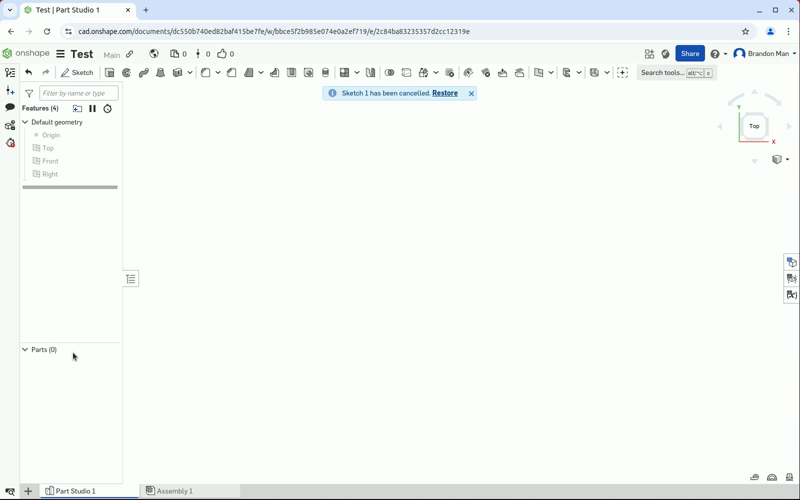
key(up)
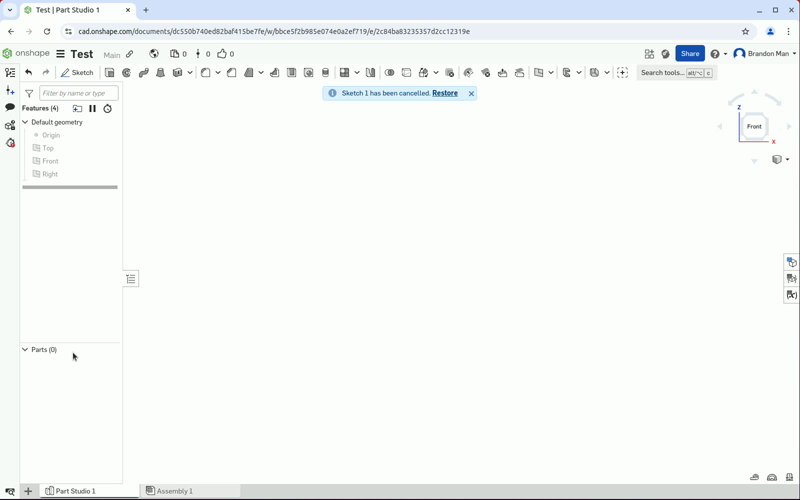
key_up(shift)
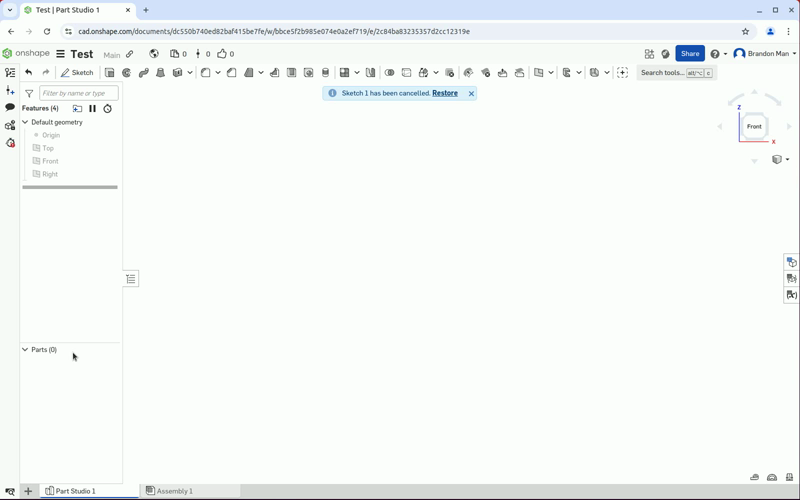
mouse_move(73, 352)
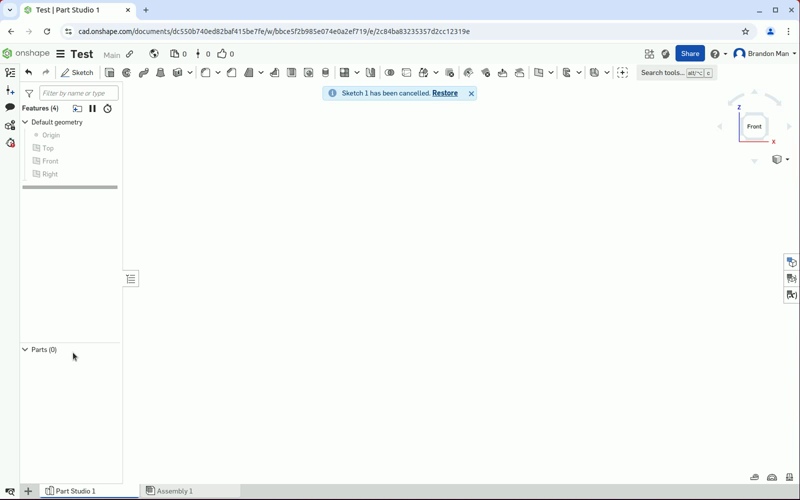
key(shift+y)
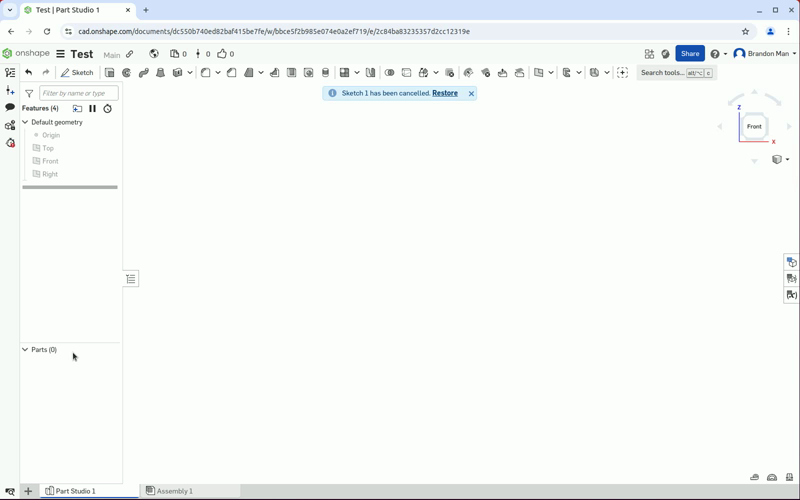
key(shift+s)
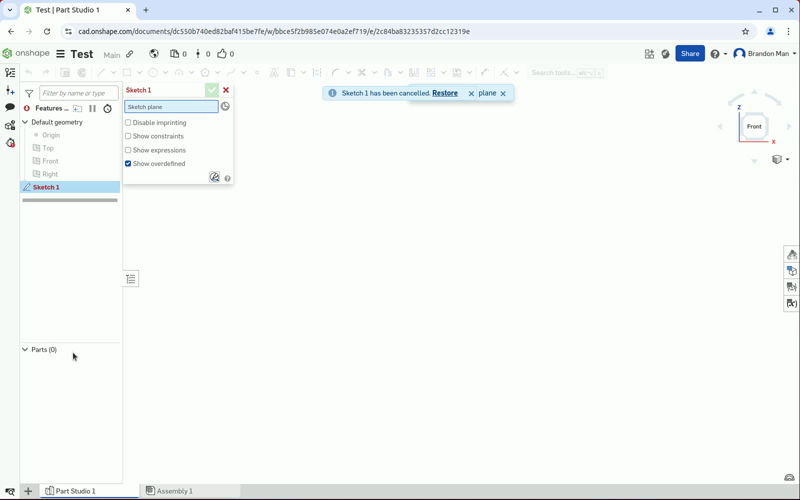
mouse_move(73, 163)
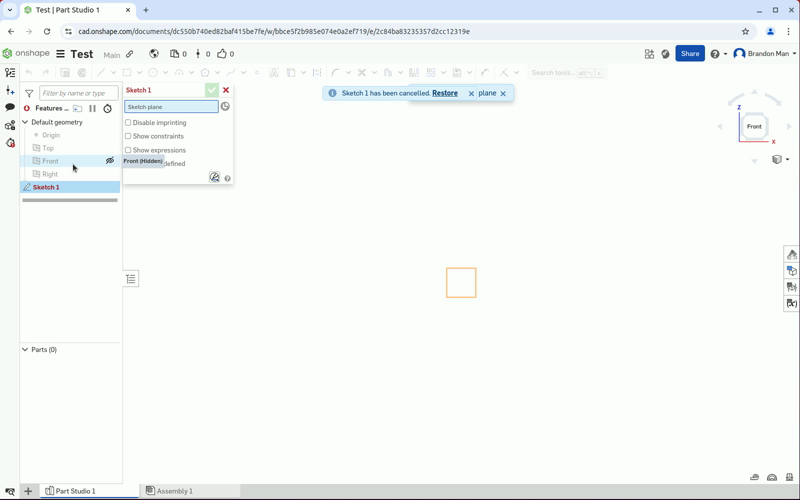
click(73, 163)
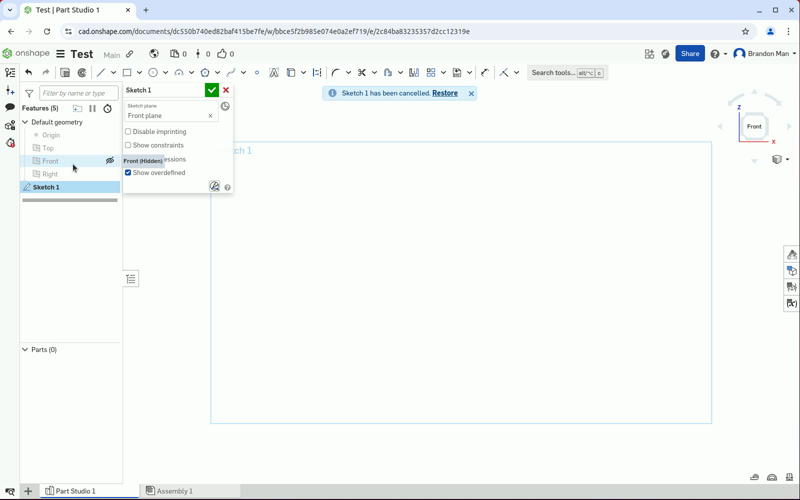
mouse_move(73, 352)
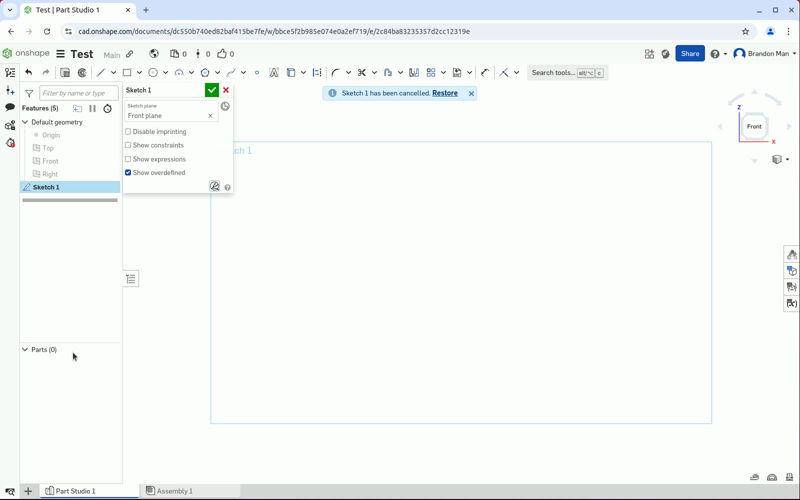
key(y)
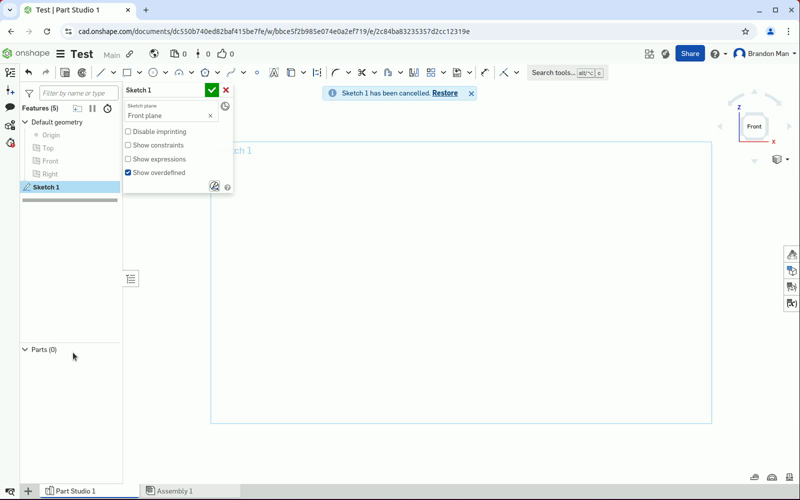
key(c)
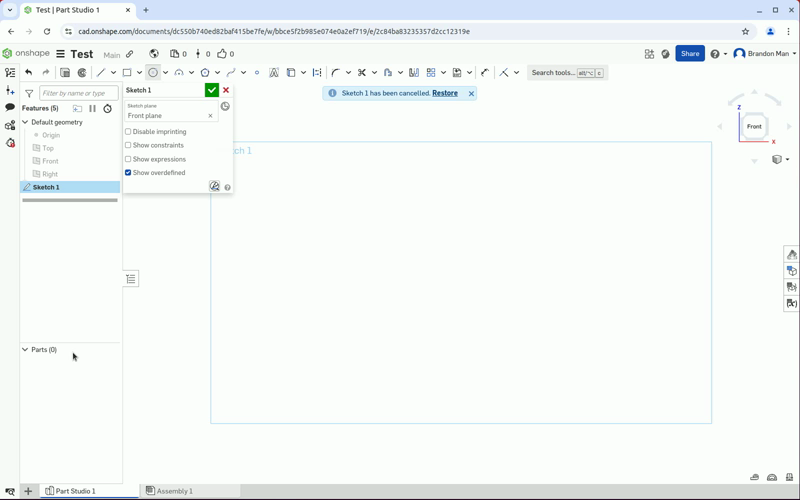
key_down(shift)
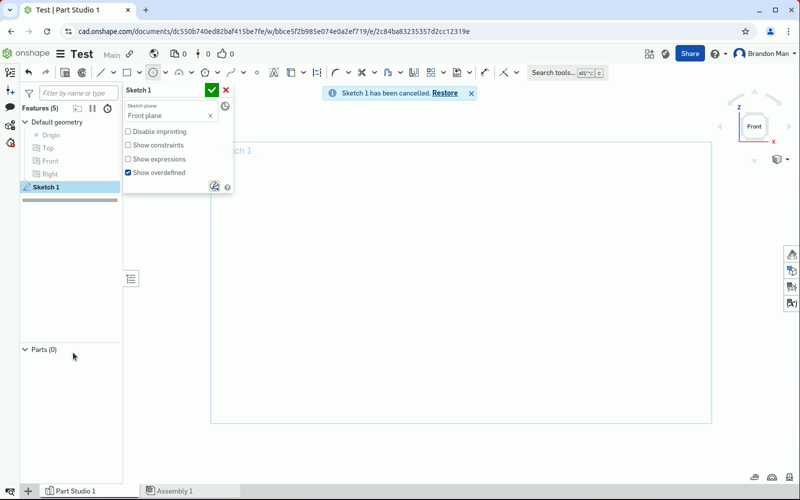
mouse_move(461, 282)
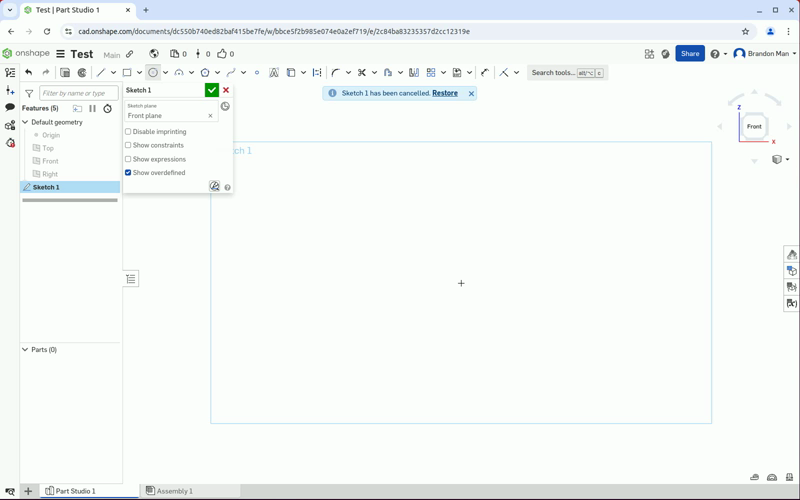
click(461, 282)
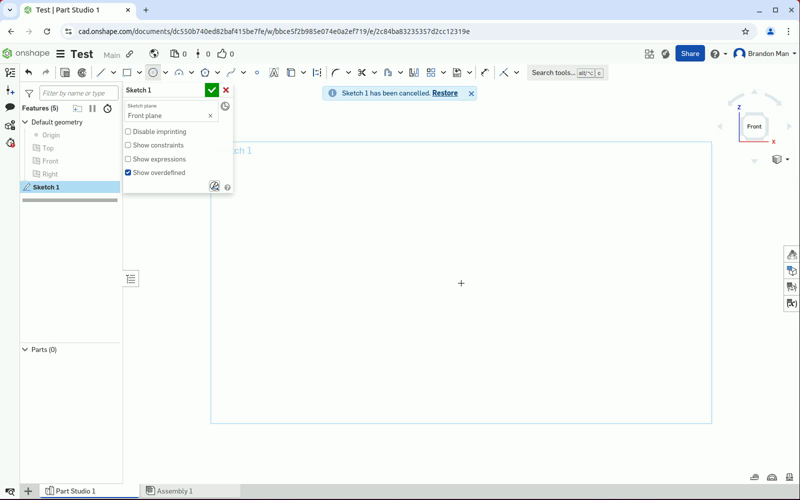
key_up(shift)
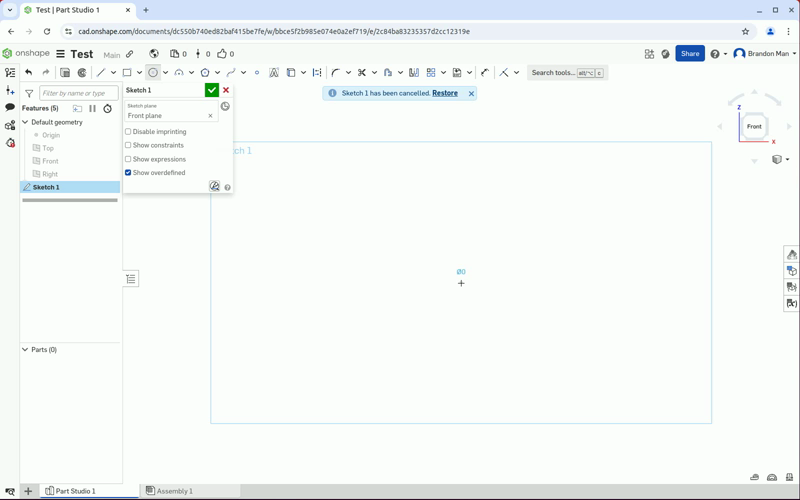
mouse_move(511, 282)
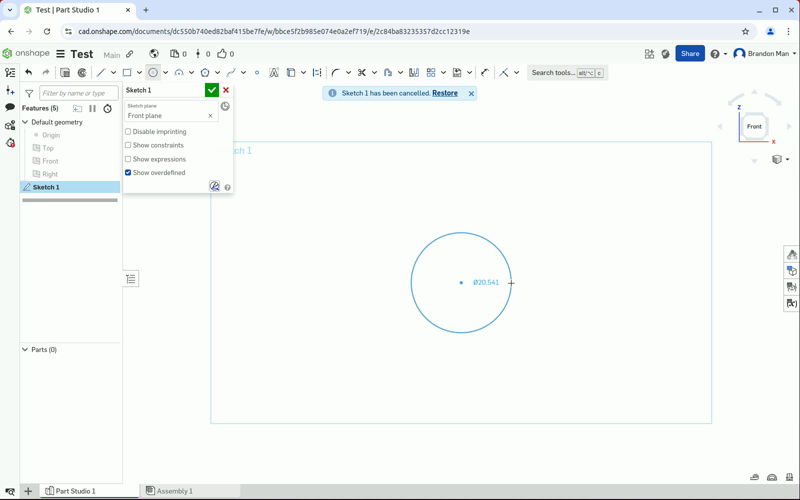
click(511, 282)
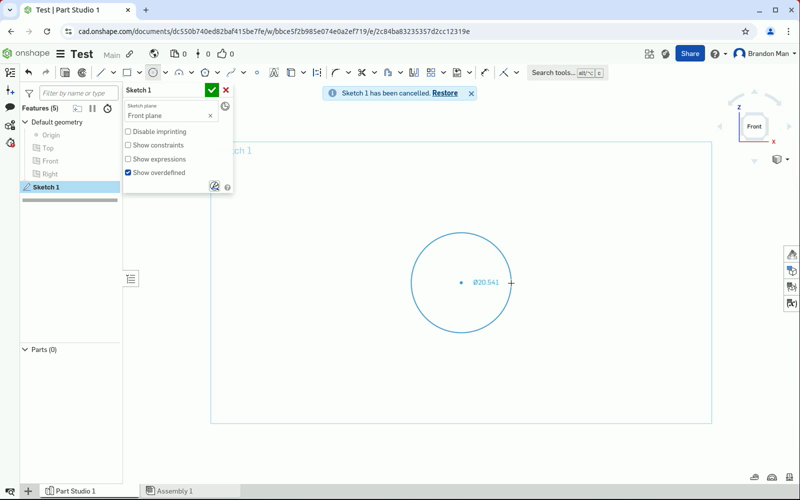
key(esc)
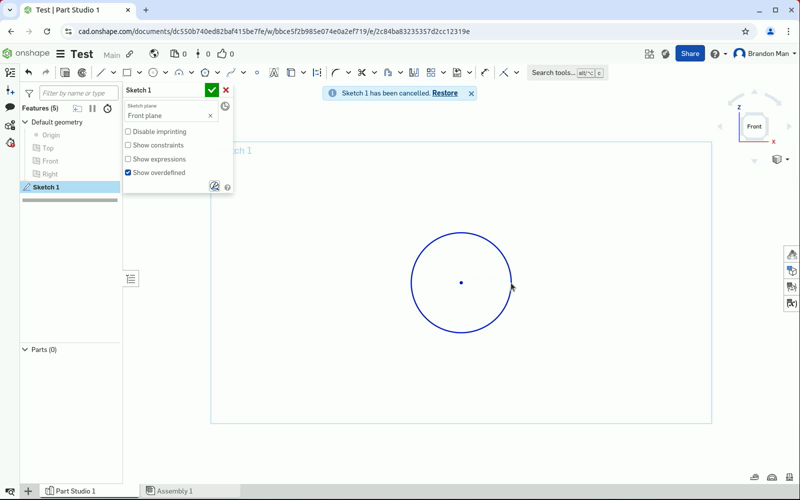
key(c)
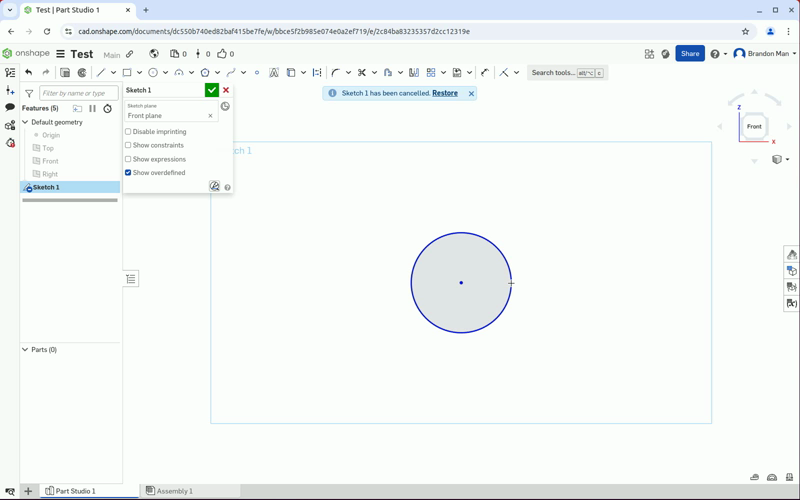
key_down(shift)
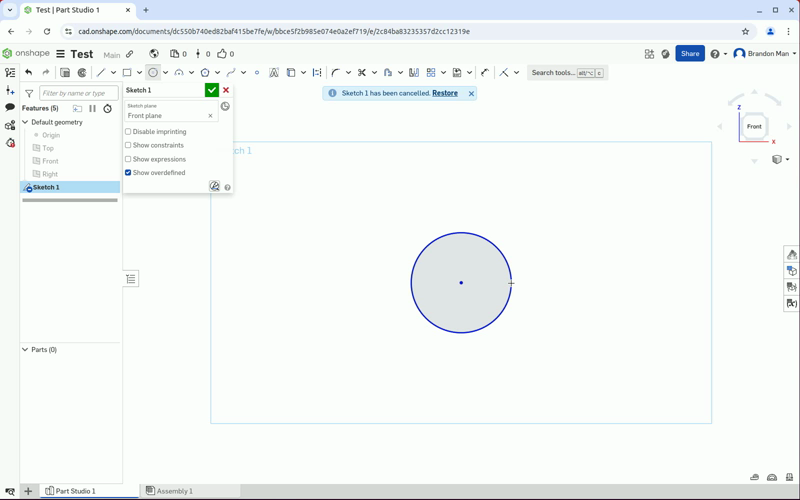
mouse_move(461, 282)
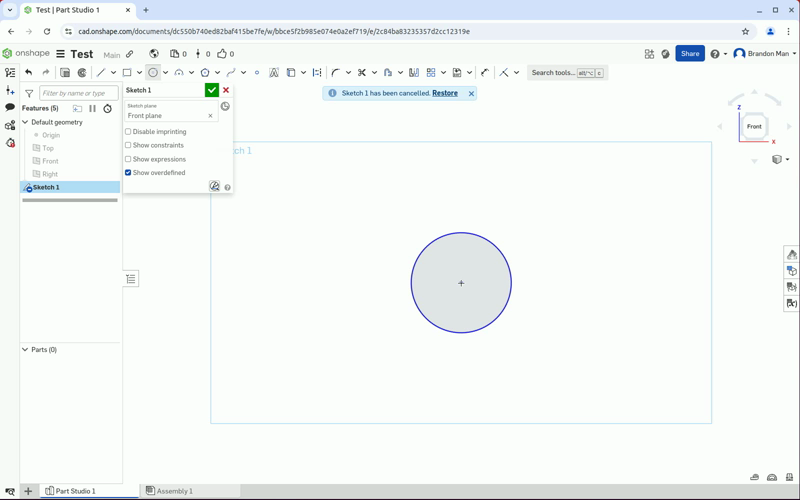
click(461, 282)
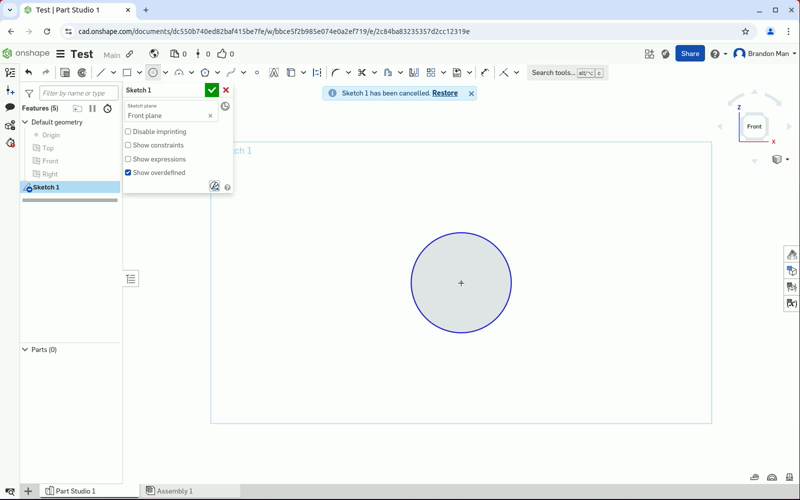
key_up(shift)
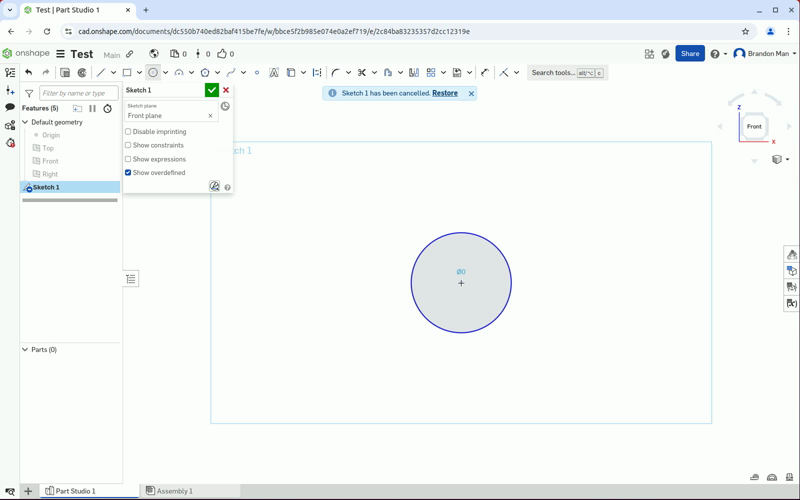
mouse_move(496, 282)
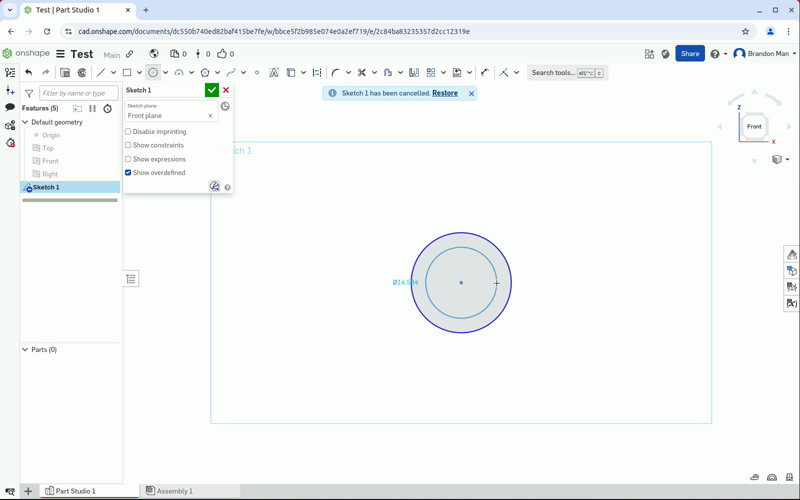
click(496, 282)
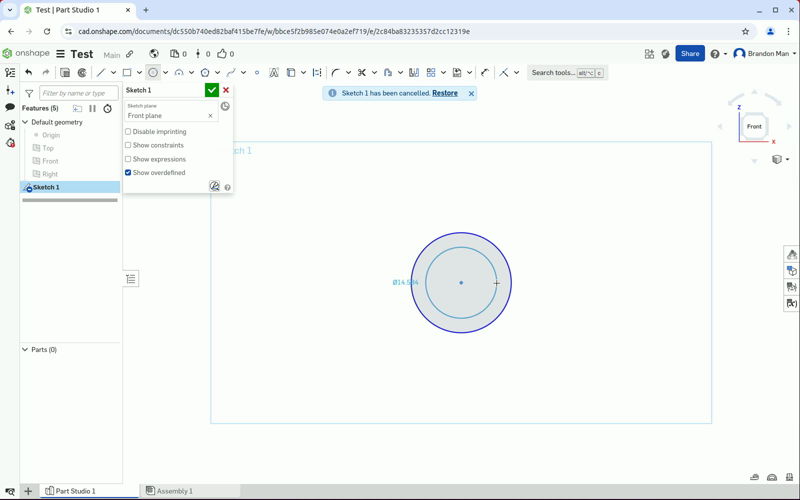
key(esc)
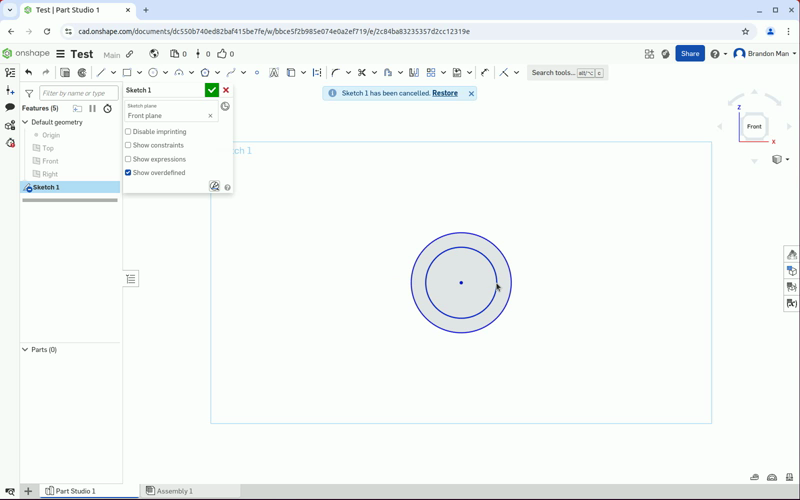
mouse_move(501, 281)
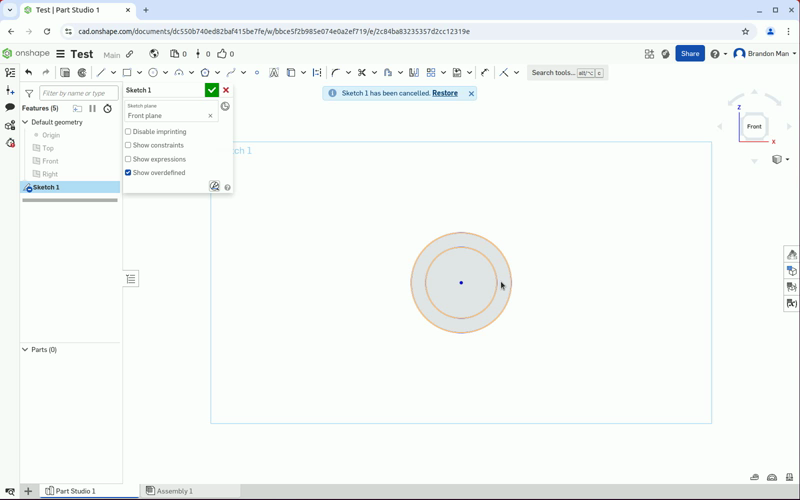
click(501, 281)
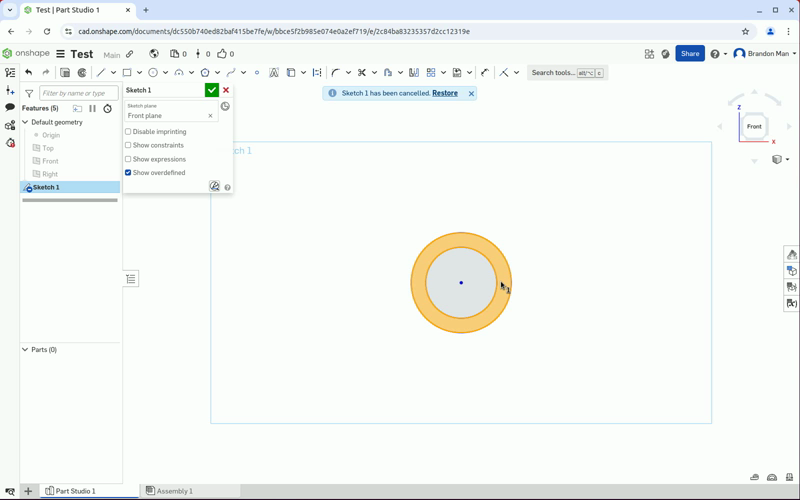
mouse_move(73, 352)
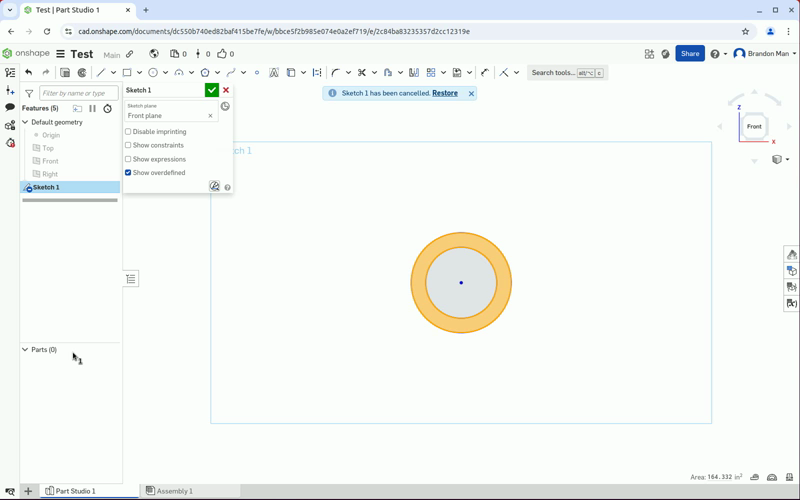
key(shift+y)
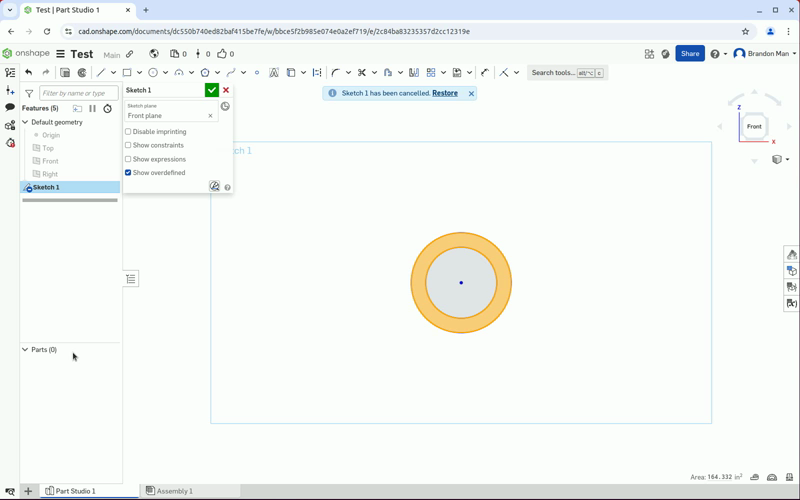
key(shift+e)
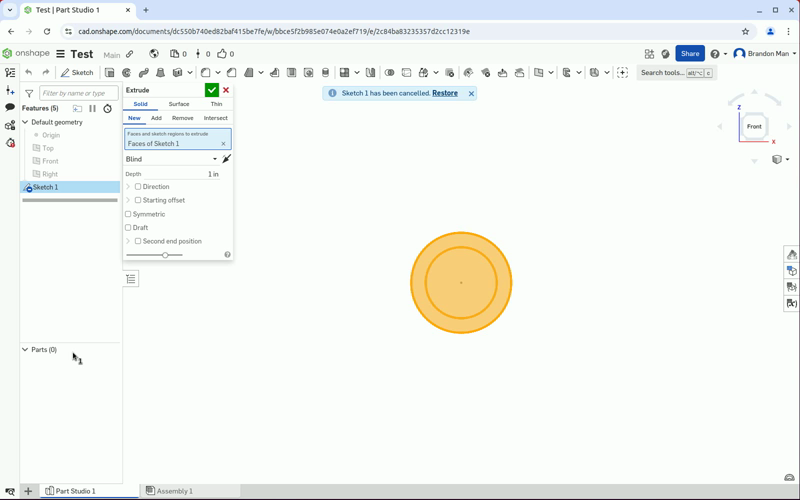
mouse_move(143, 106)
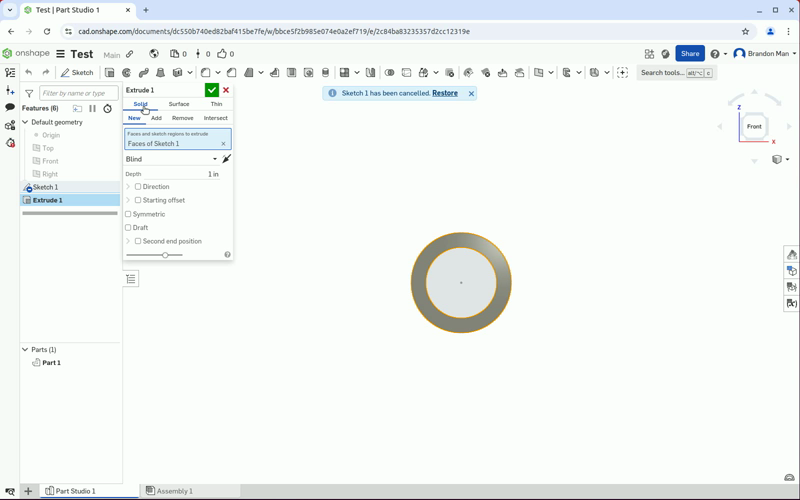
click(143, 106)
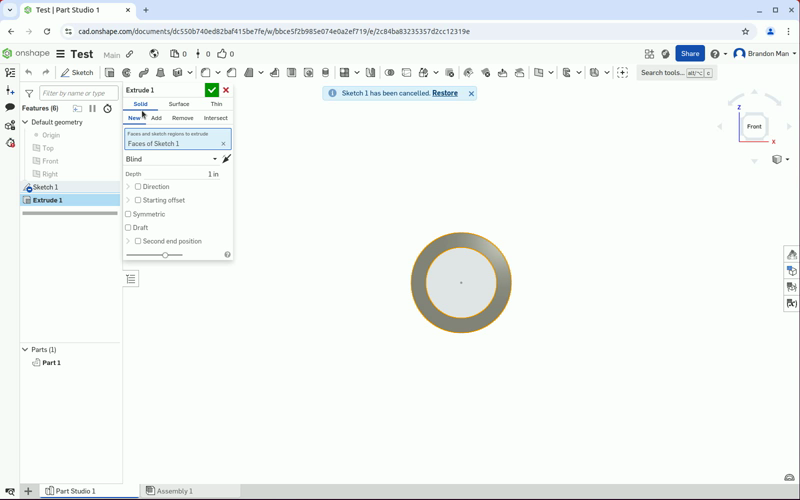
mouse_move(137, 120)
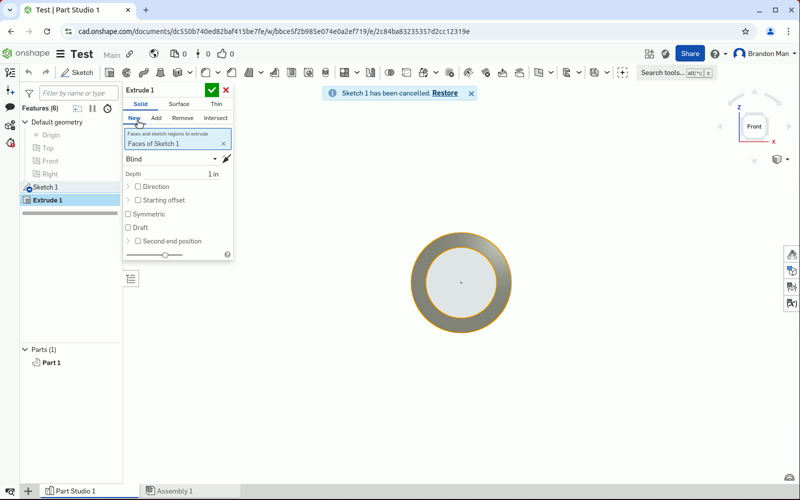
click(137, 120)
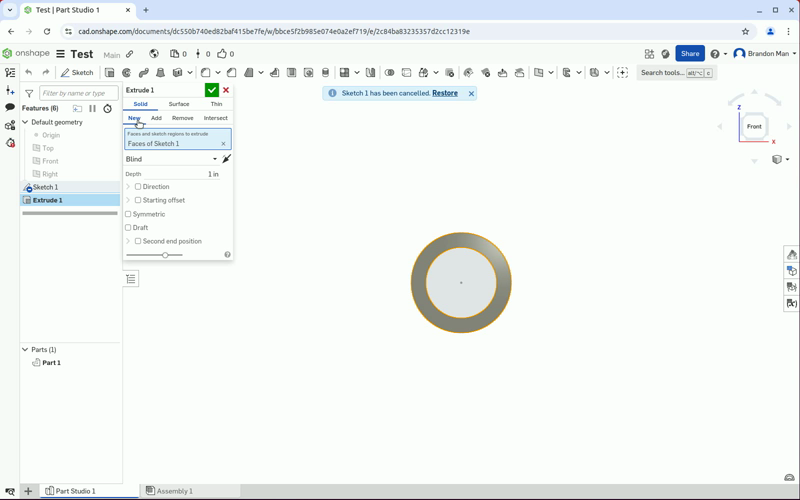
key(tab, 4)
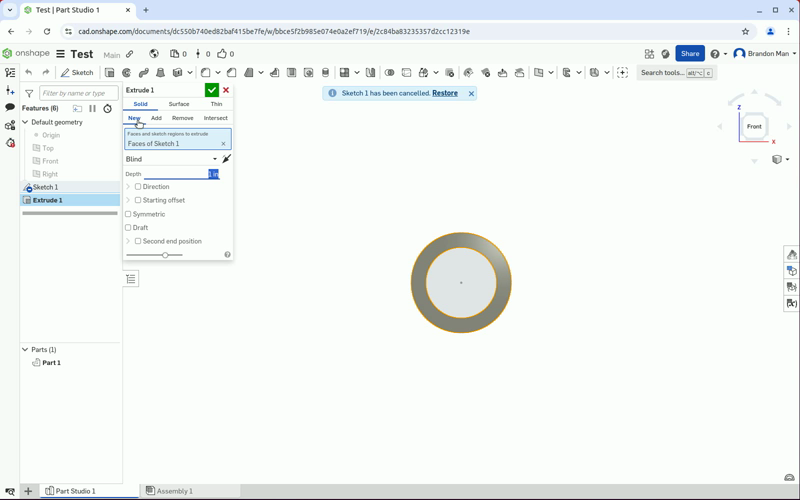
text(14.442)
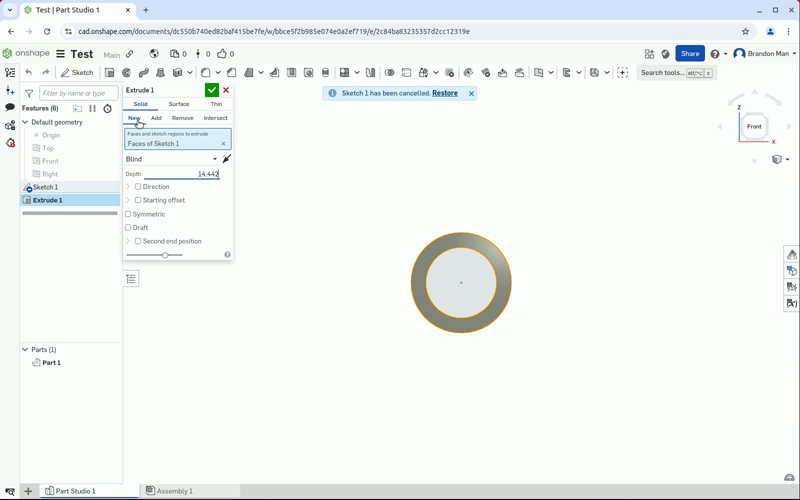
key(tab, 3)
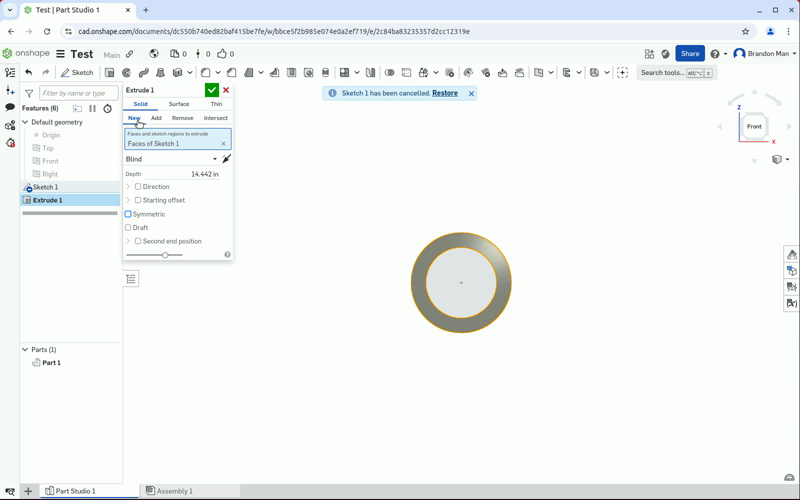
key(space)
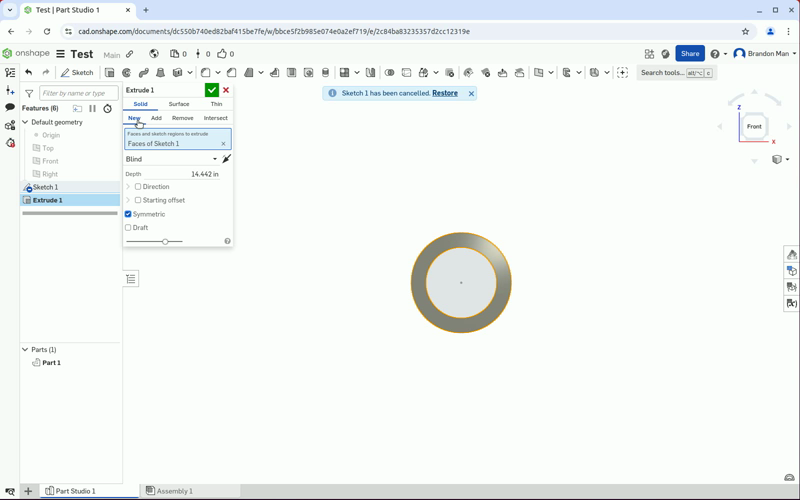
key(enter)
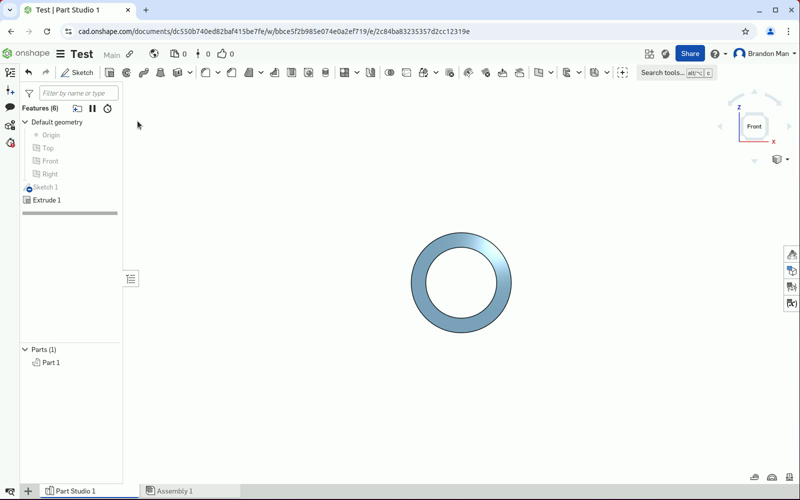
key(shift+h)
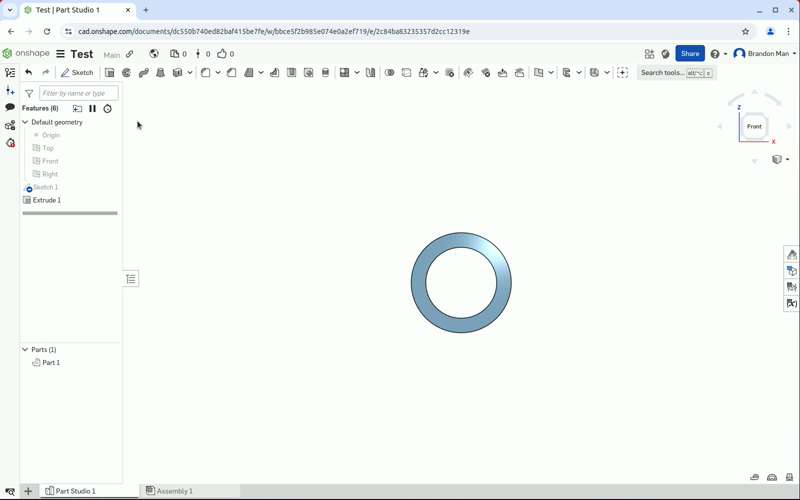
key(shift+h)
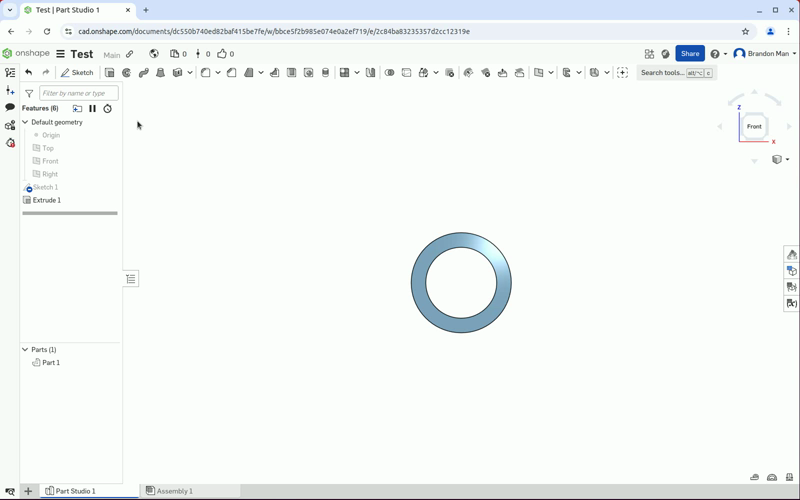
mouse_move(73, 189)
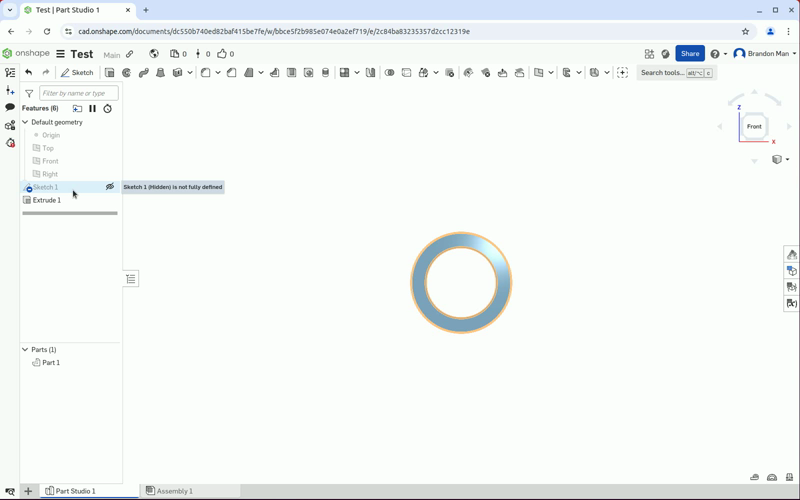
click(73, 189)
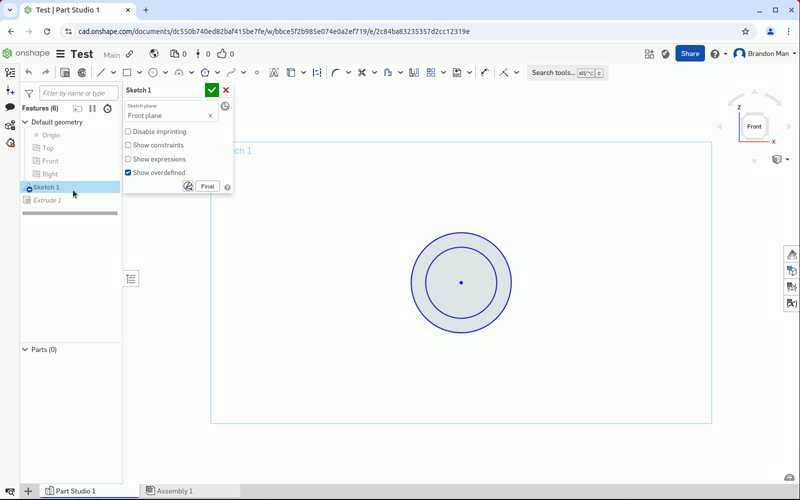
mouse_move(229, 92)
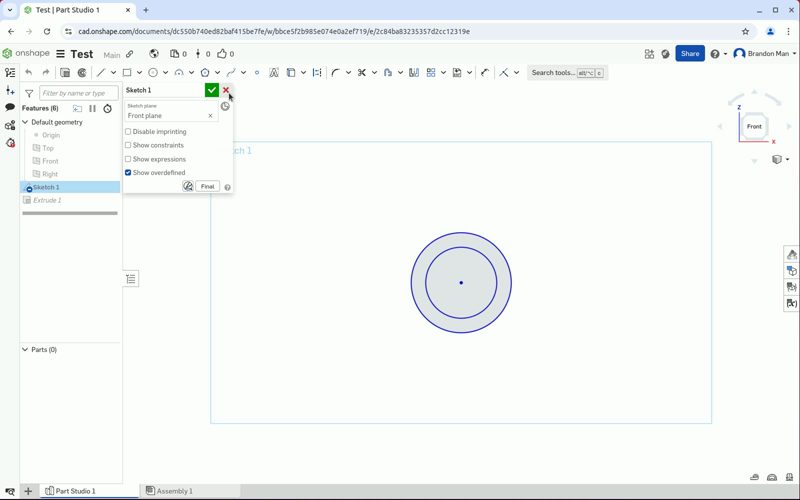
click(229, 92)
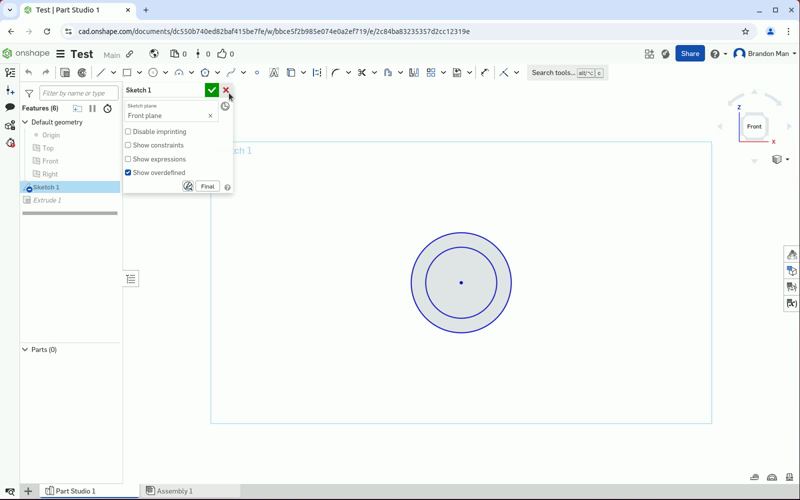
key(shift+s)
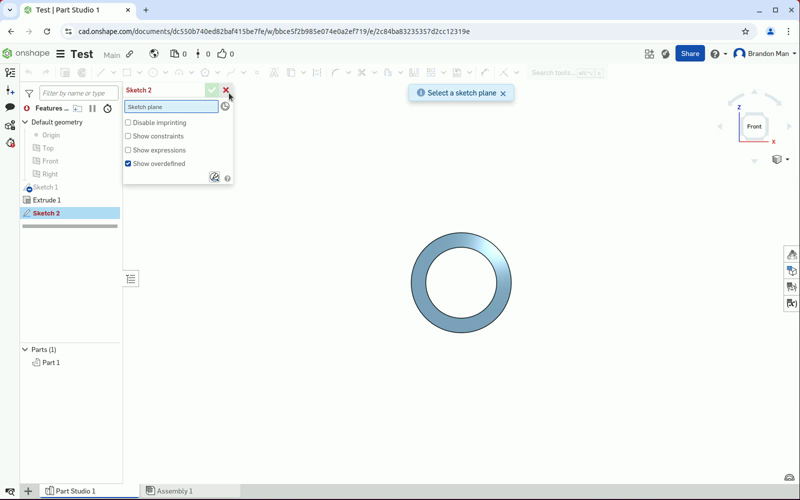
mouse_move(73, 163)
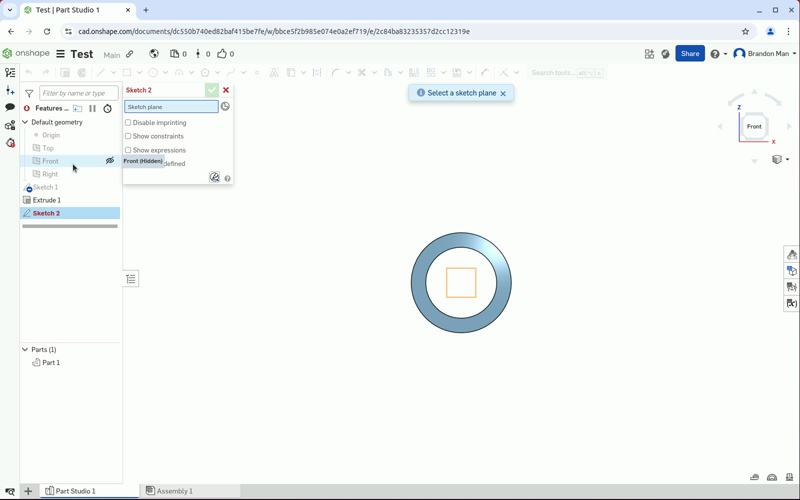
click(73, 163)
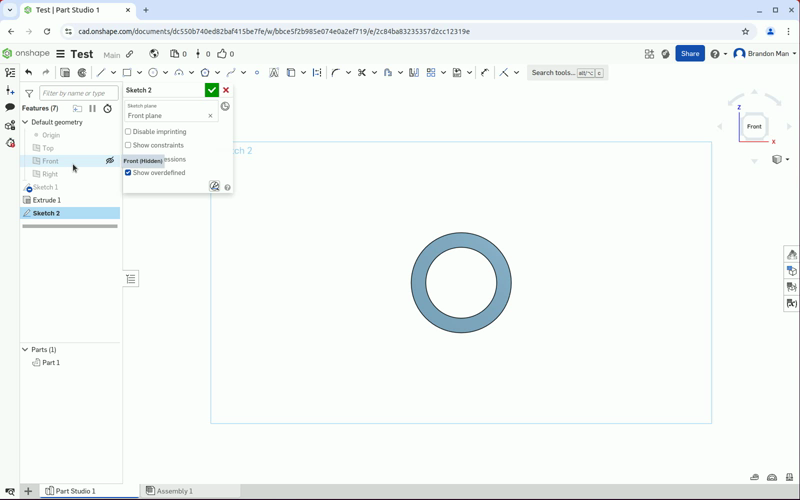
mouse_move(73, 352)
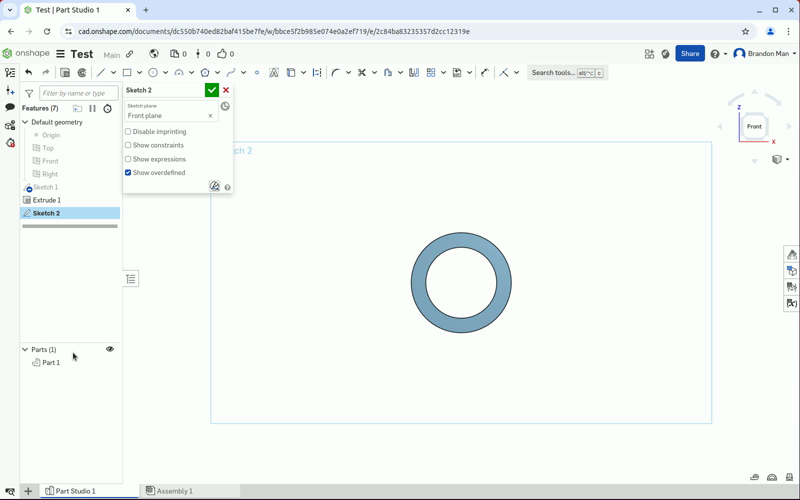
key(y)
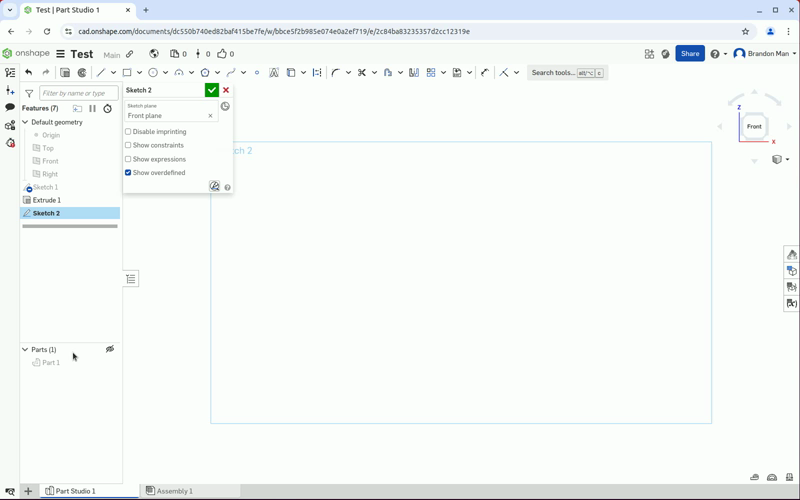
key(c)
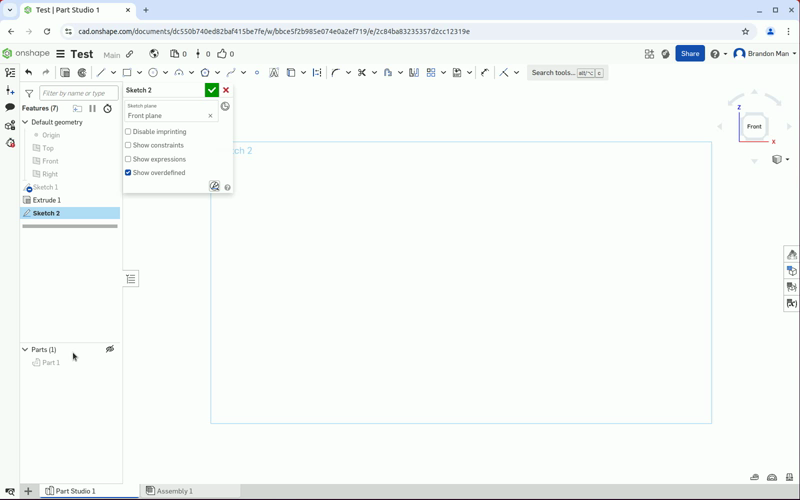
key_down(shift)
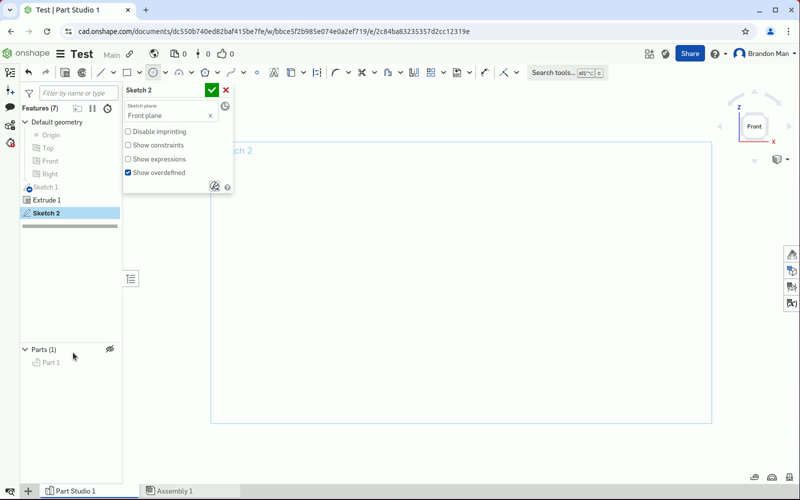
mouse_move(461, 282)
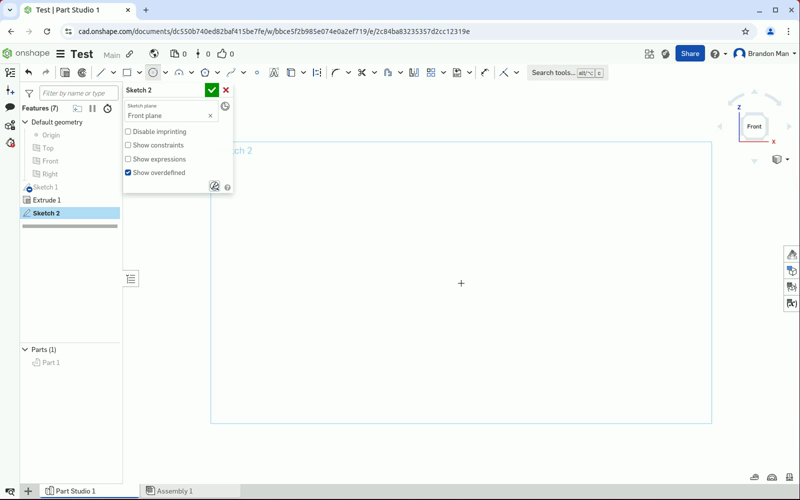
click(461, 282)
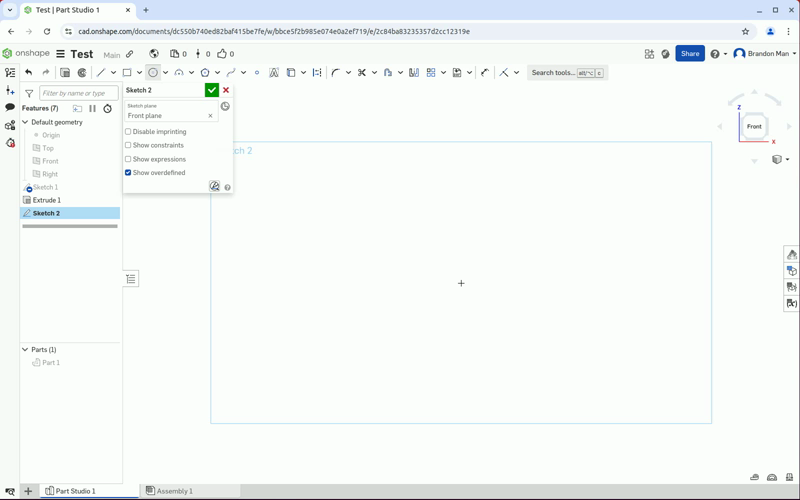
key_up(shift)
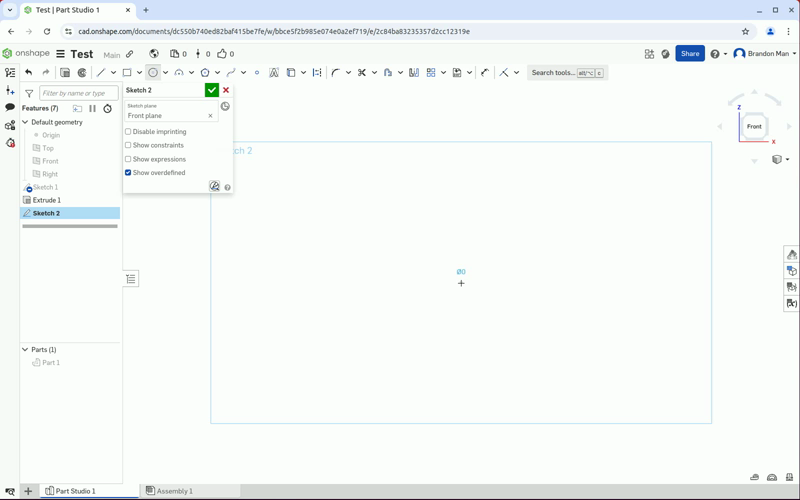
mouse_move(574, 282)
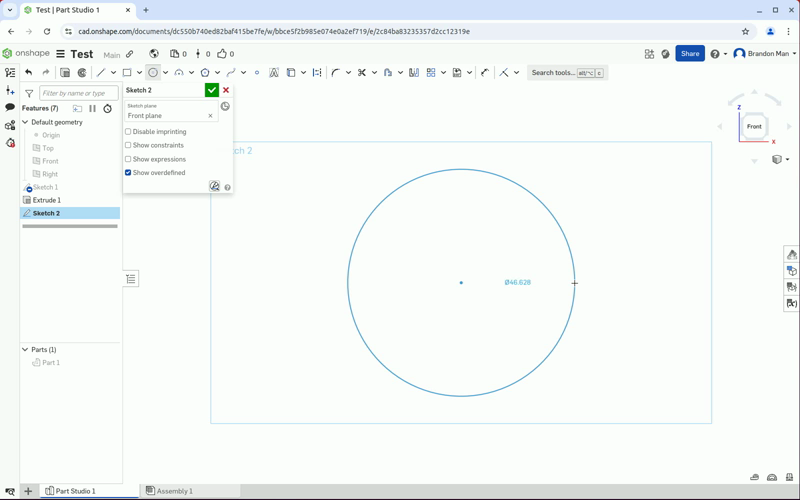
click(574, 282)
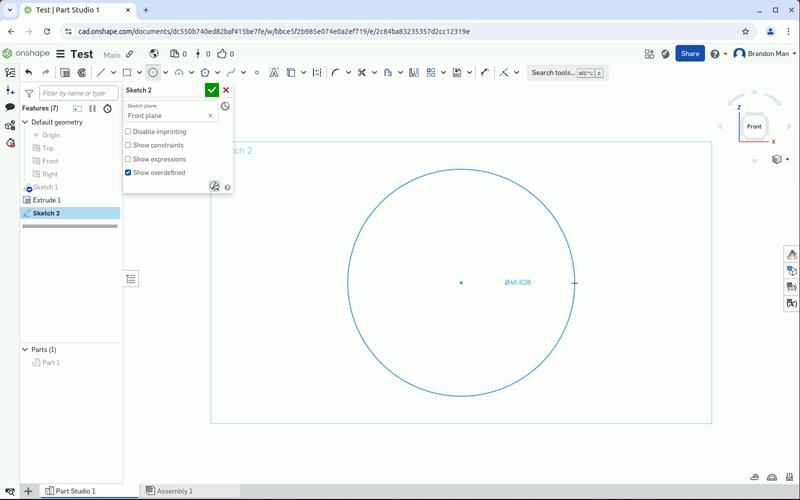
key(esc)
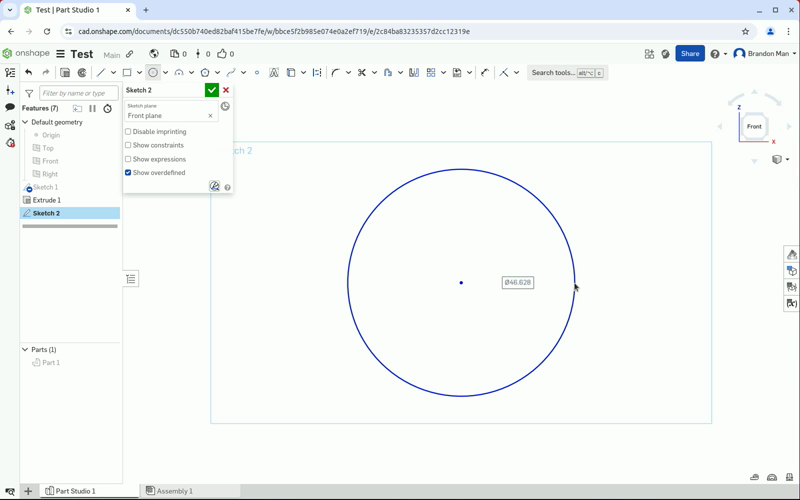
key(c)
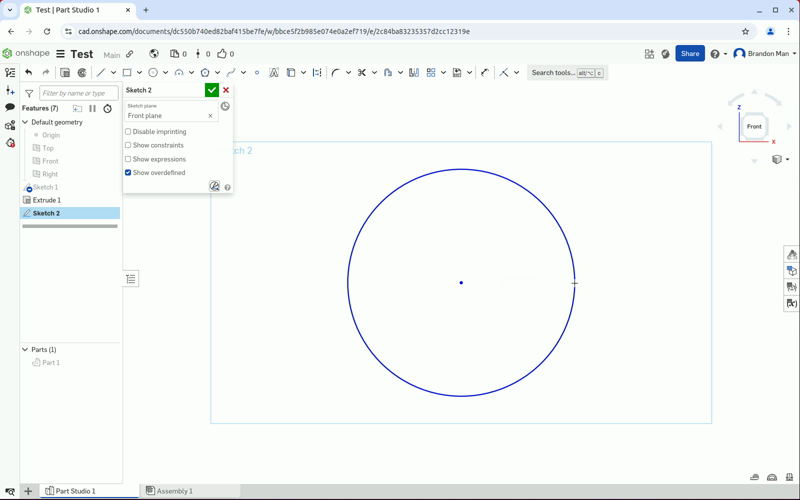
key_down(shift)
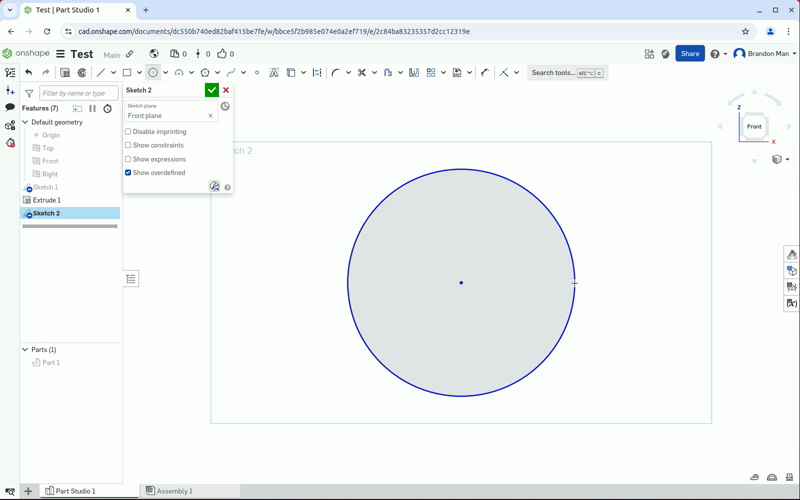
mouse_move(461, 282)
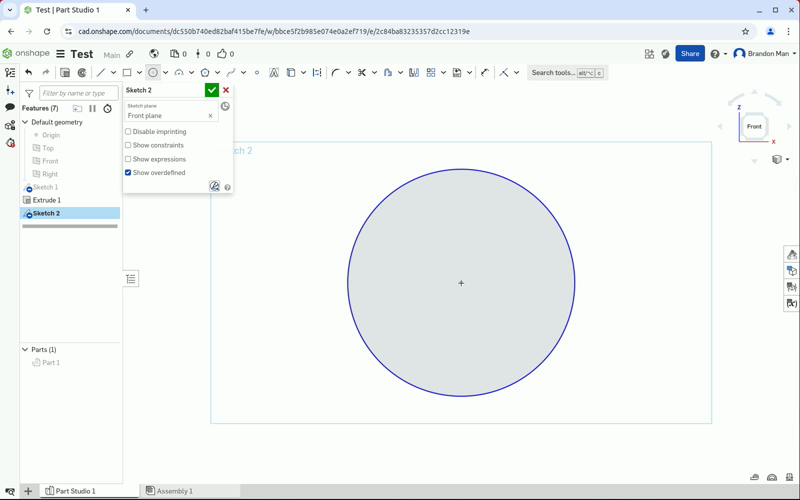
click(461, 282)
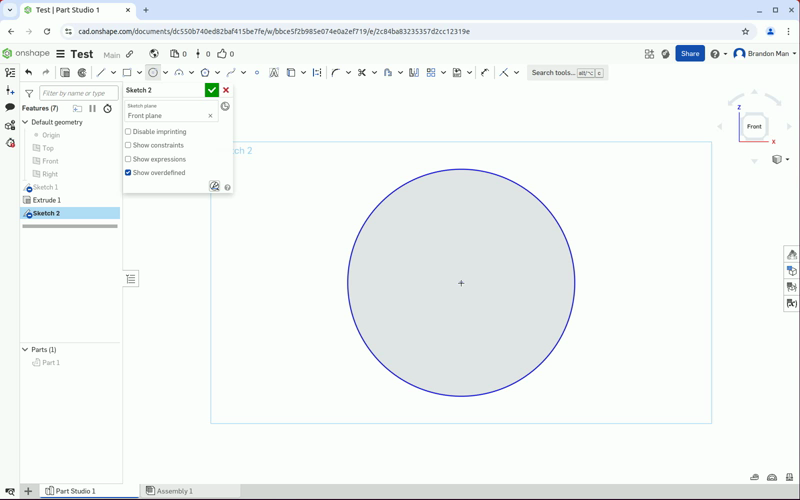
key_up(shift)
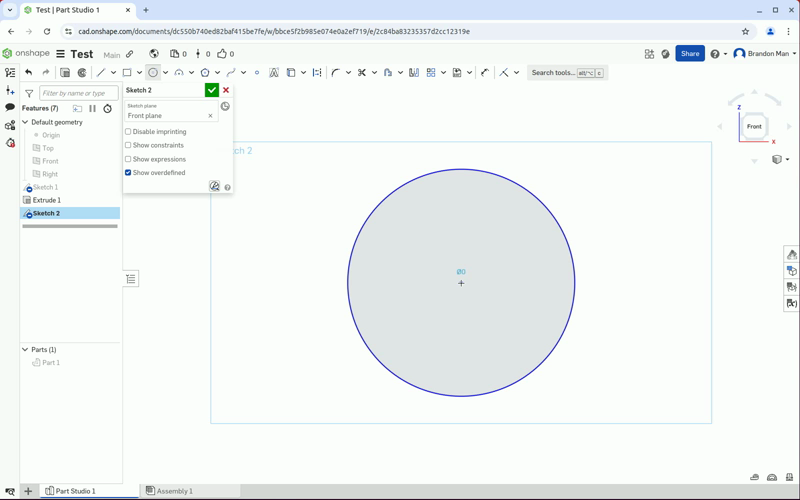
mouse_move(560, 282)
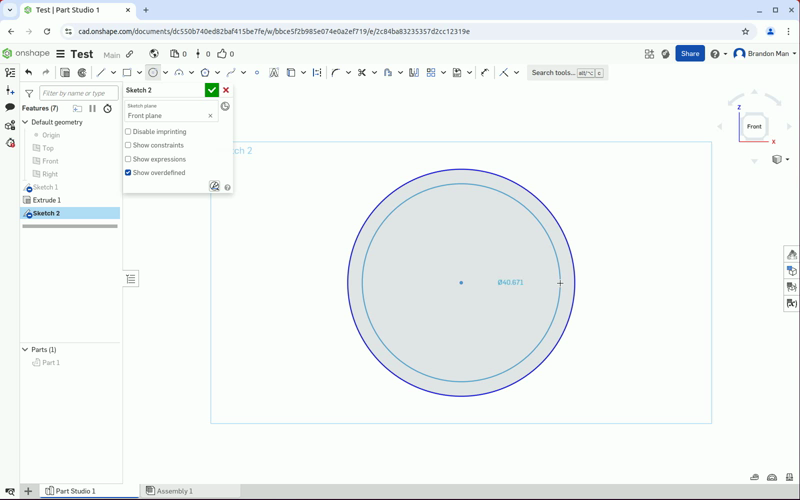
click(560, 282)
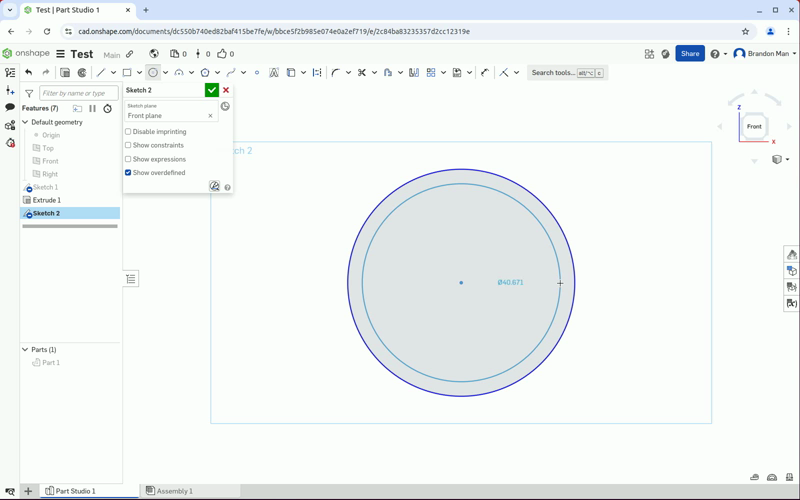
key(esc)
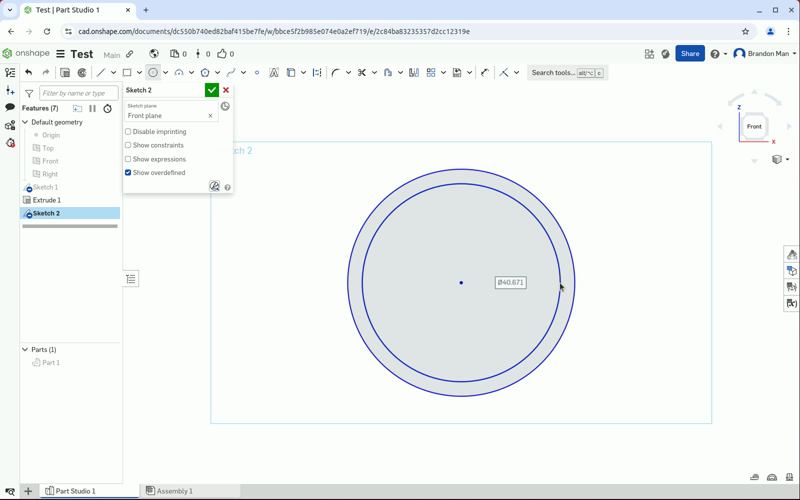
mouse_move(355, 282)
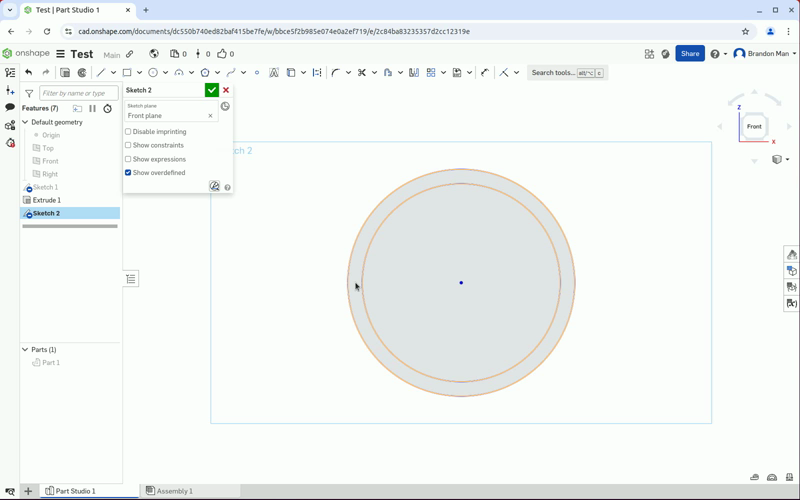
click(355, 282)
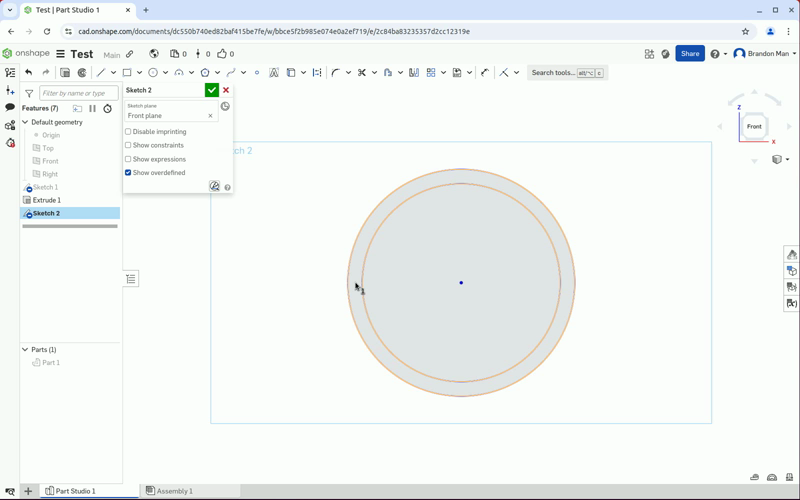
mouse_move(73, 352)
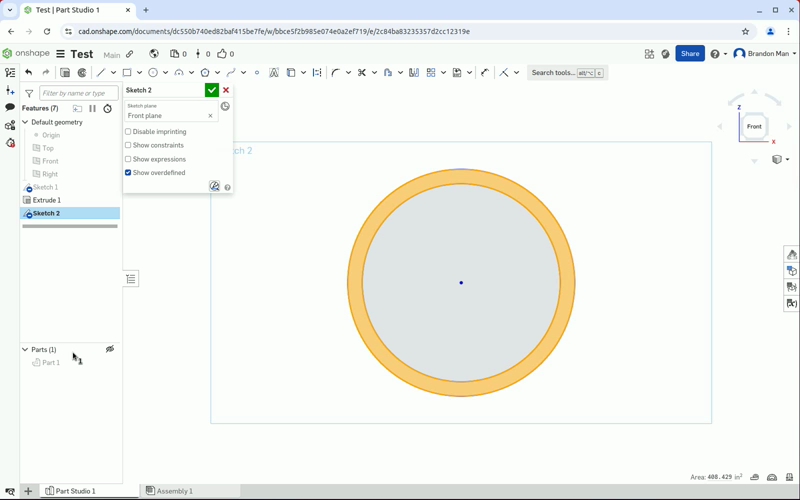
key(shift+y)
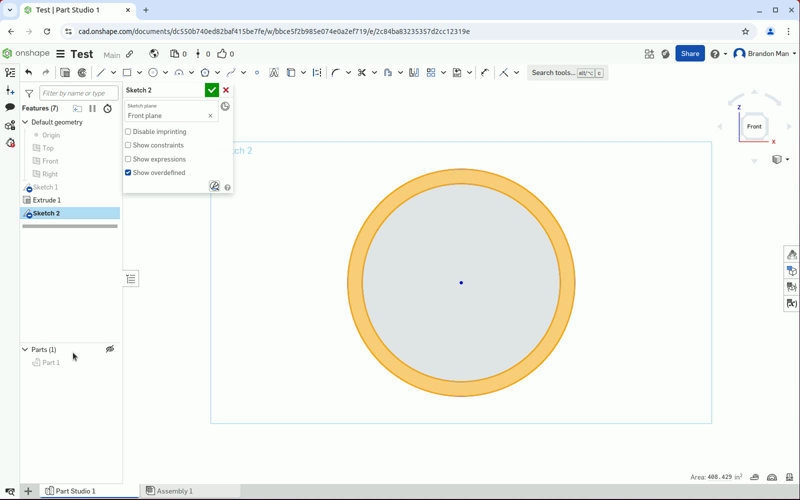
key(shift+e)
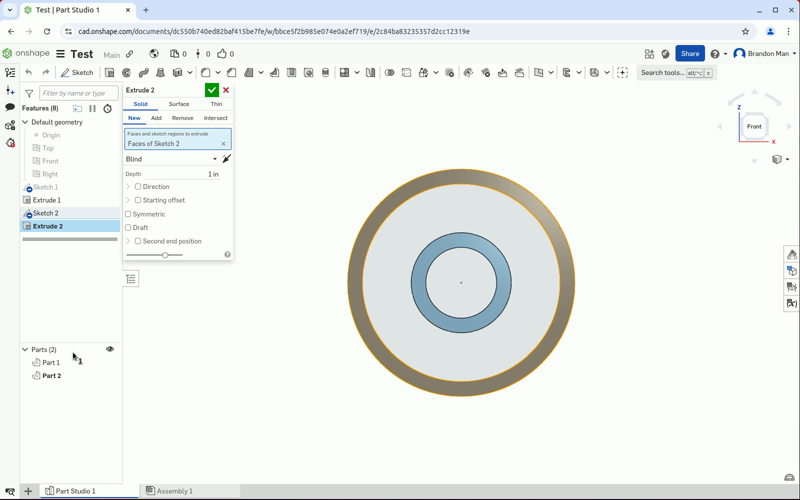
mouse_move(143, 106)
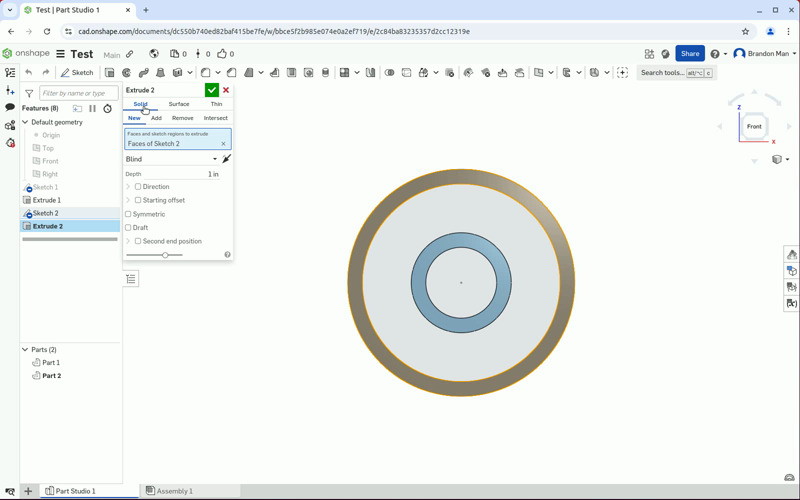
click(143, 106)
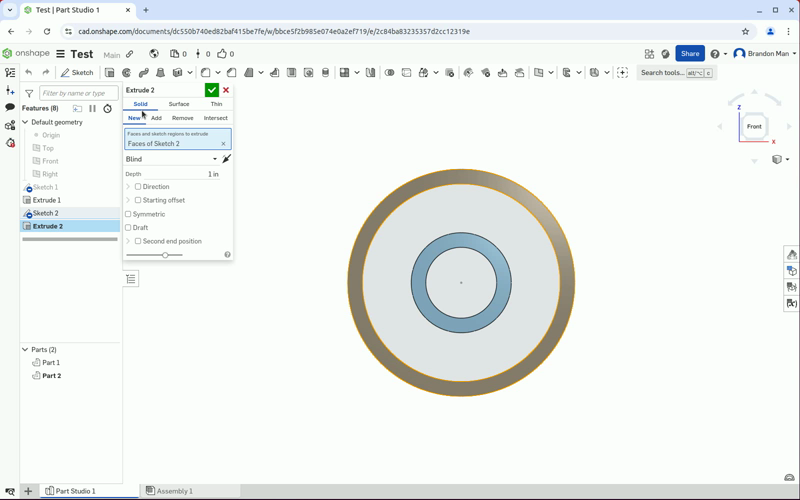
mouse_move(137, 120)
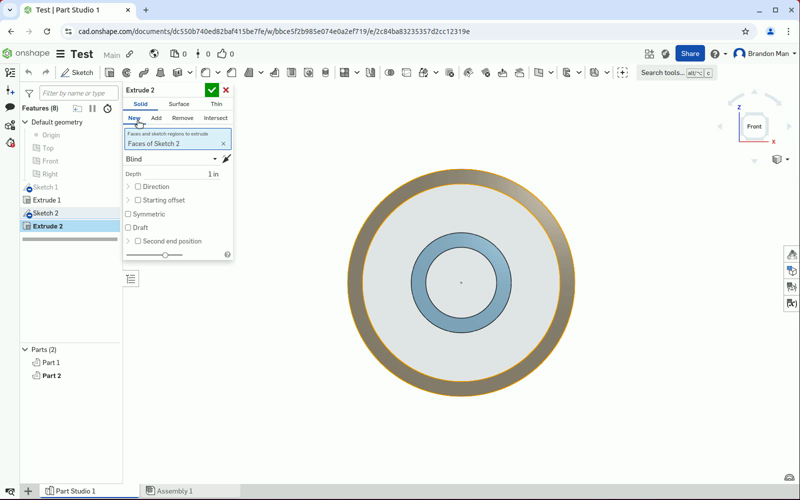
click(137, 120)
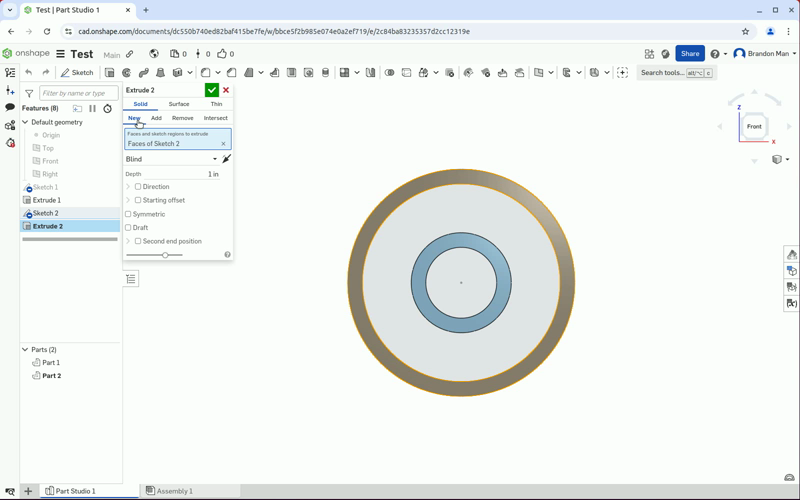
key(tab, 4)
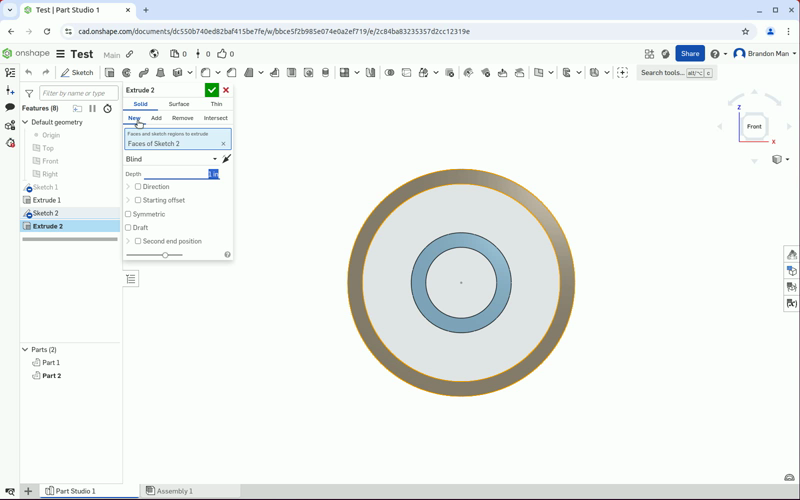
text(14.442)
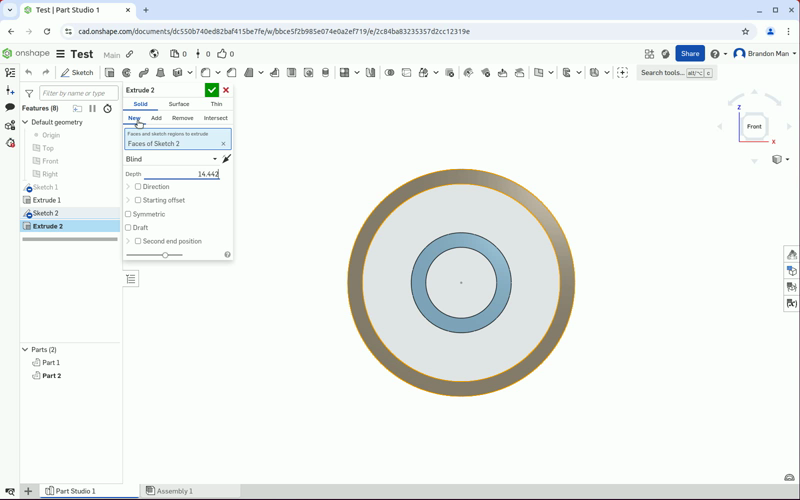
key(tab, 3)
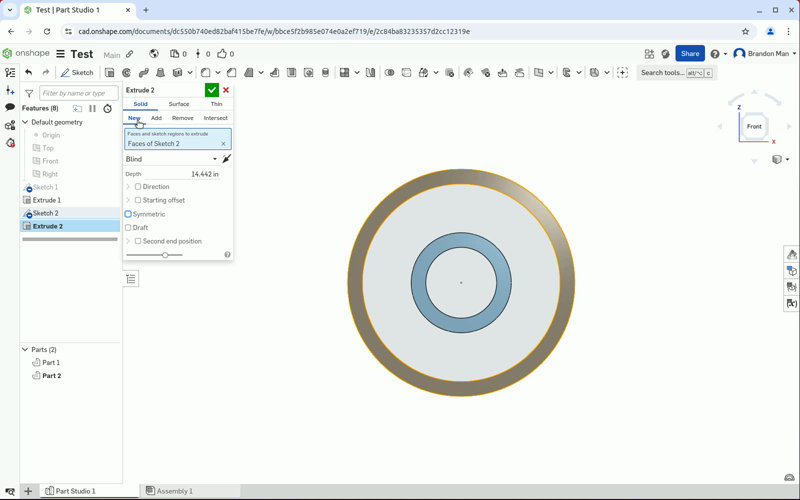
key(space)
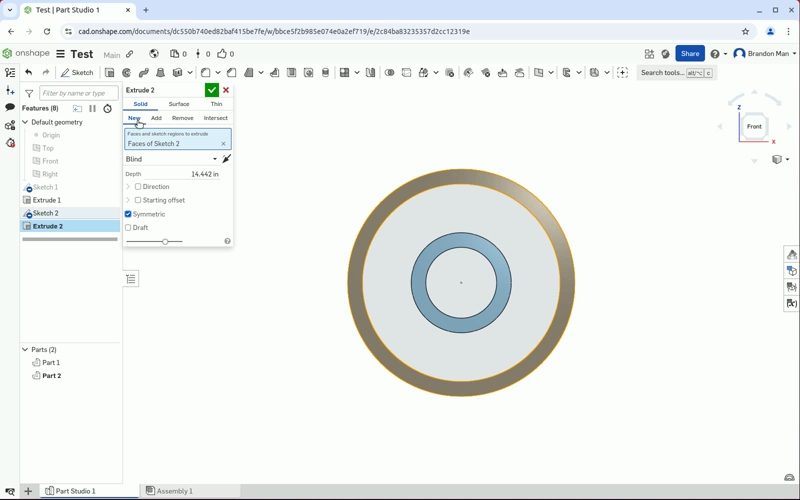
key(enter)
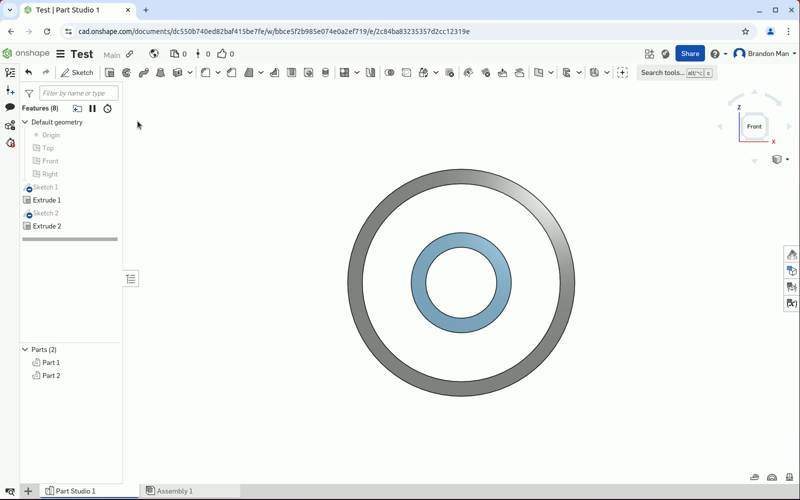
key(shift+h)
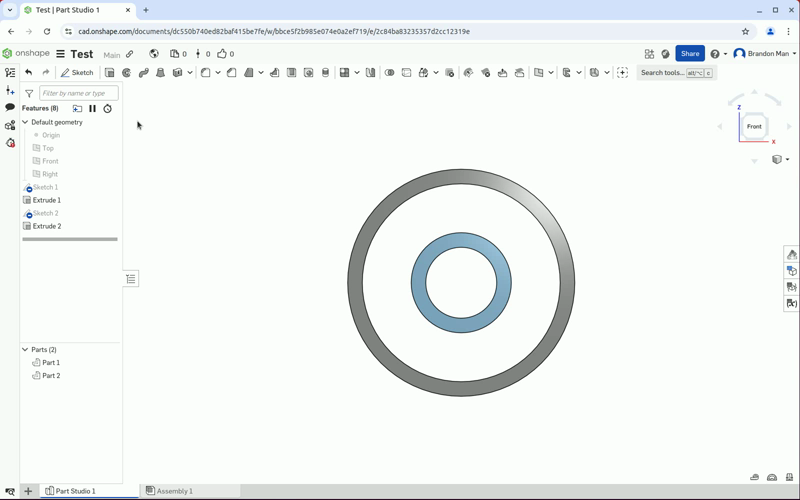
key(shift+h)
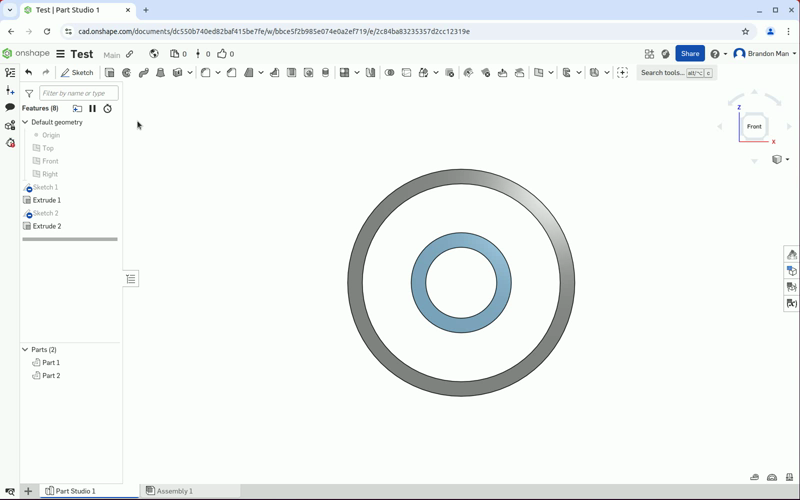
mouse_move(73, 189)
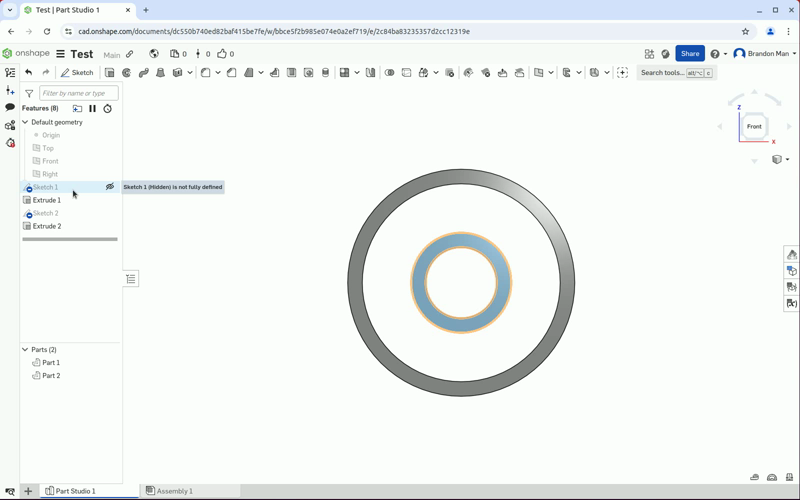
click(73, 189)
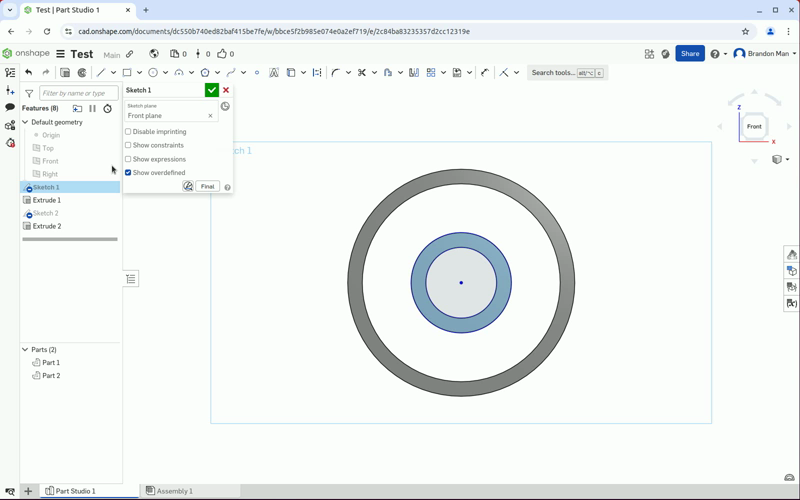
mouse_move(229, 92)
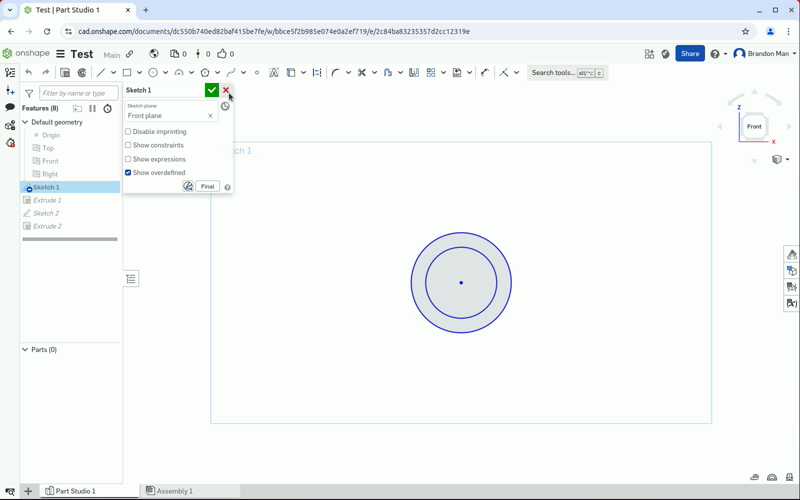
click(229, 92)
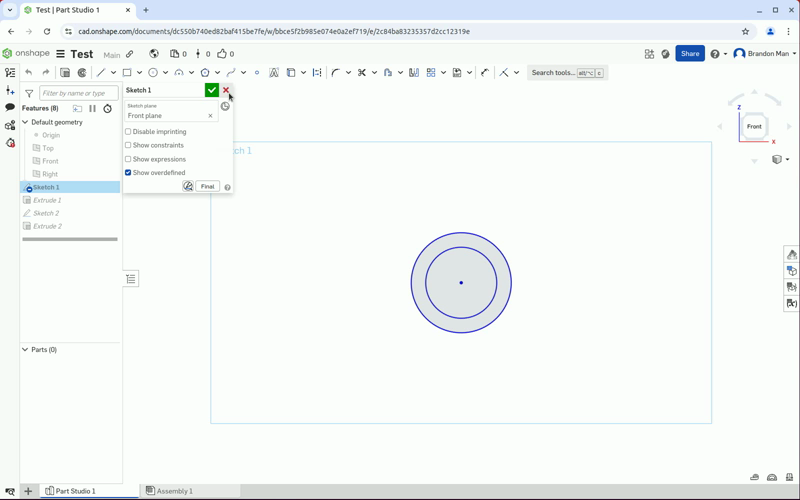
key(shift+s)
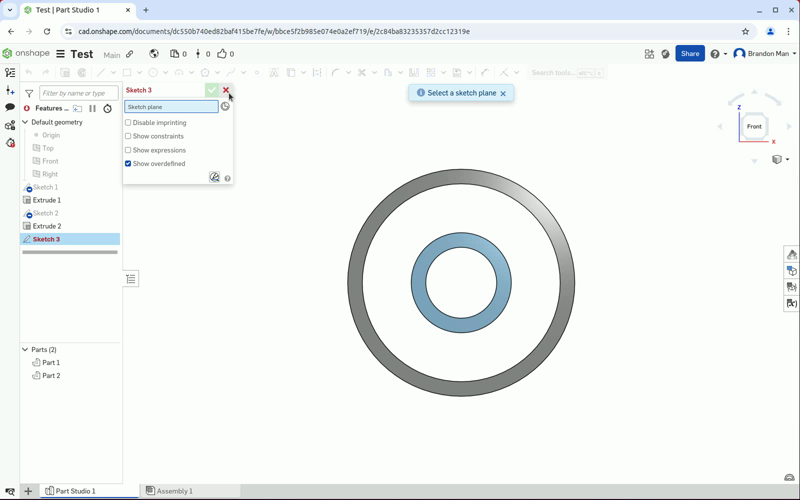
mouse_move(73, 163)
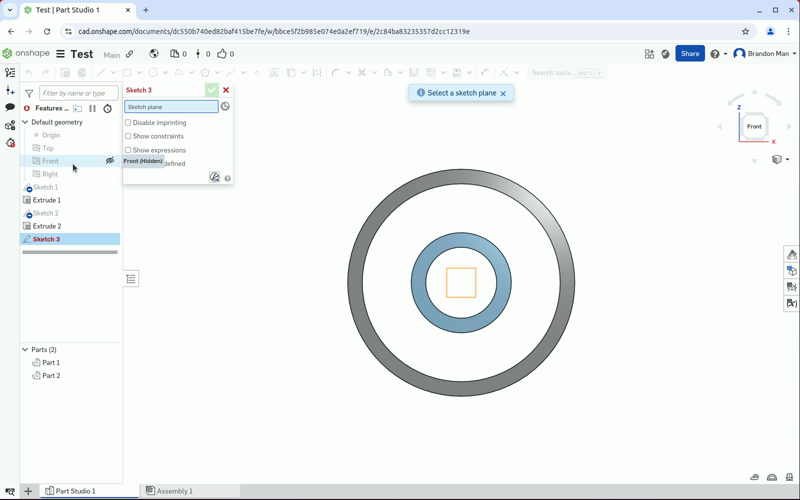
click(73, 163)
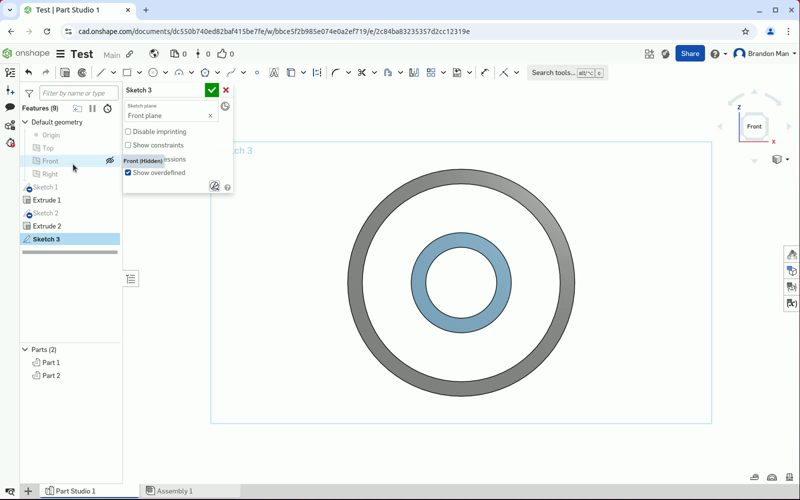
mouse_move(73, 352)
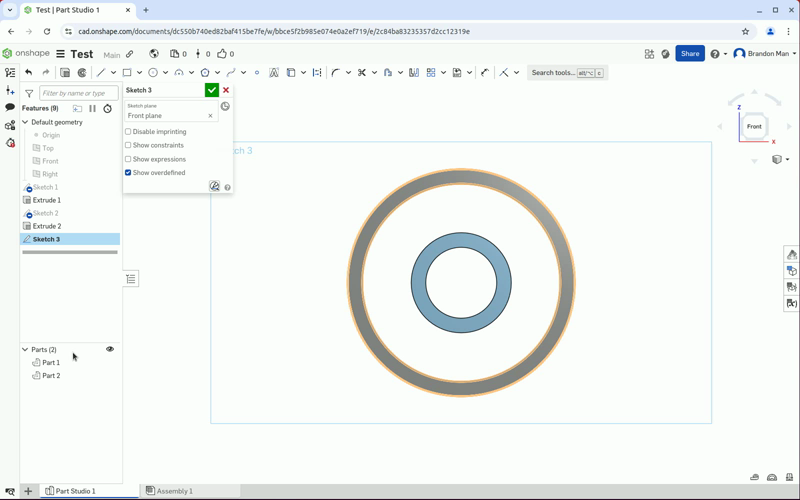
key(y)
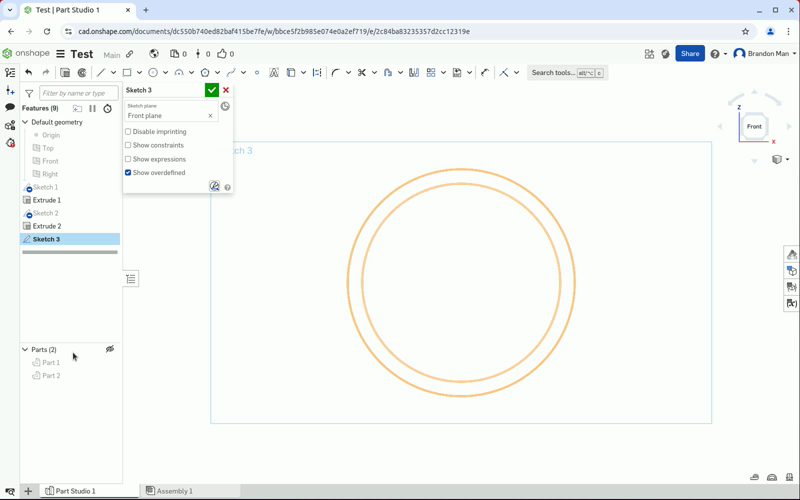
key(c)
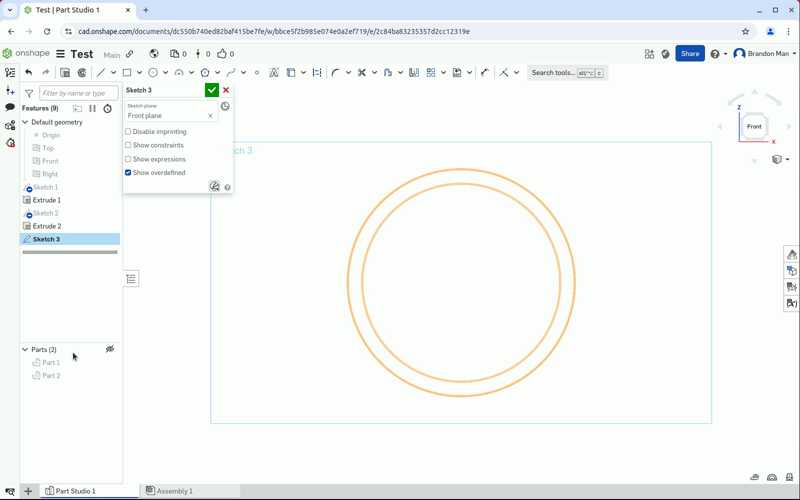
key_down(shift)
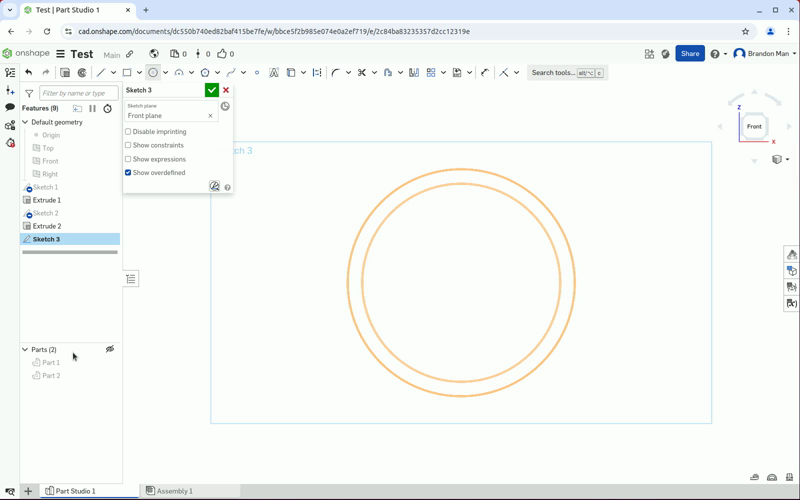
mouse_move(461, 282)
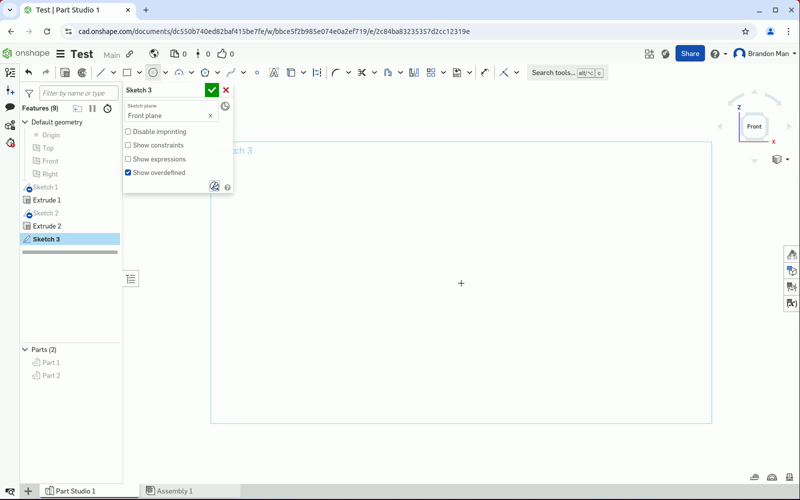
click(461, 282)
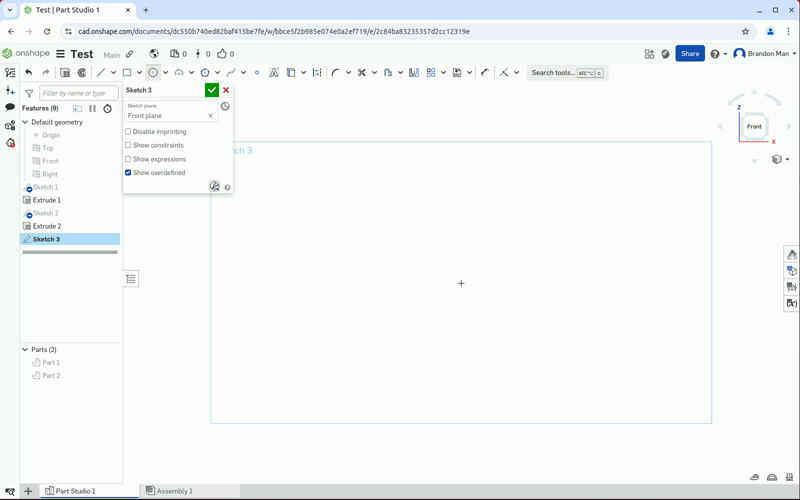
key_up(shift)
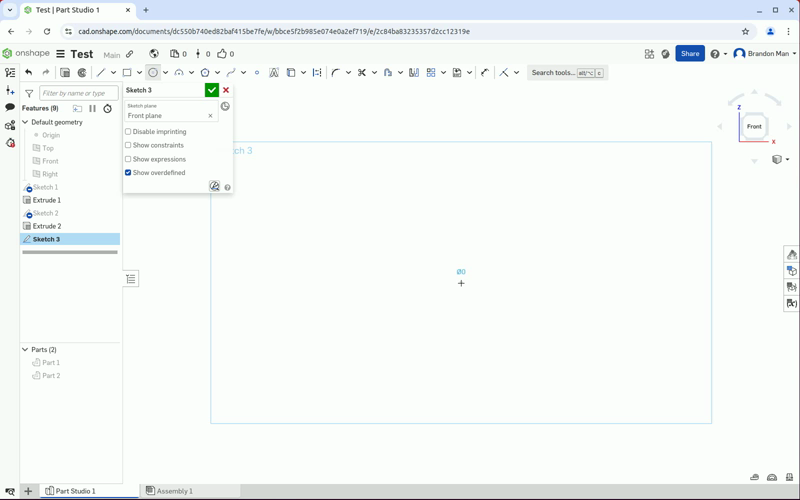
mouse_move(560, 282)
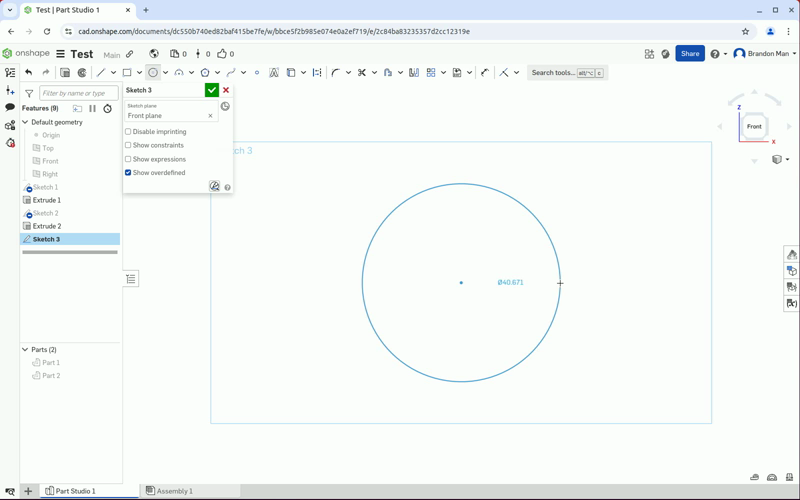
click(560, 282)
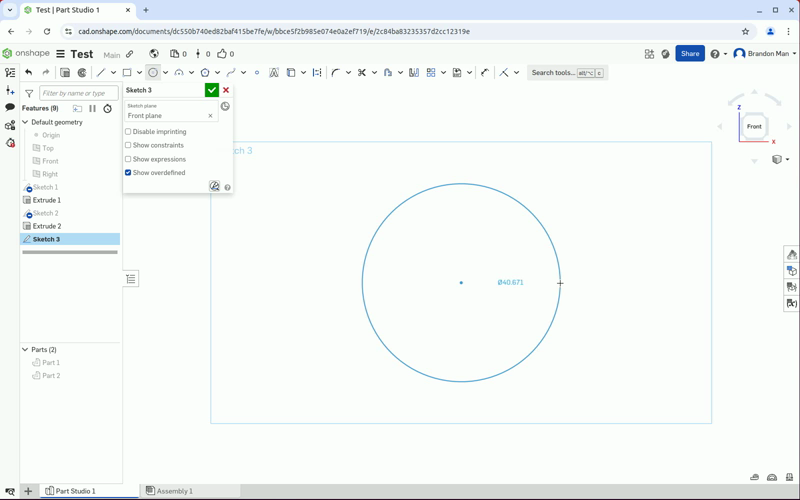
key(esc)
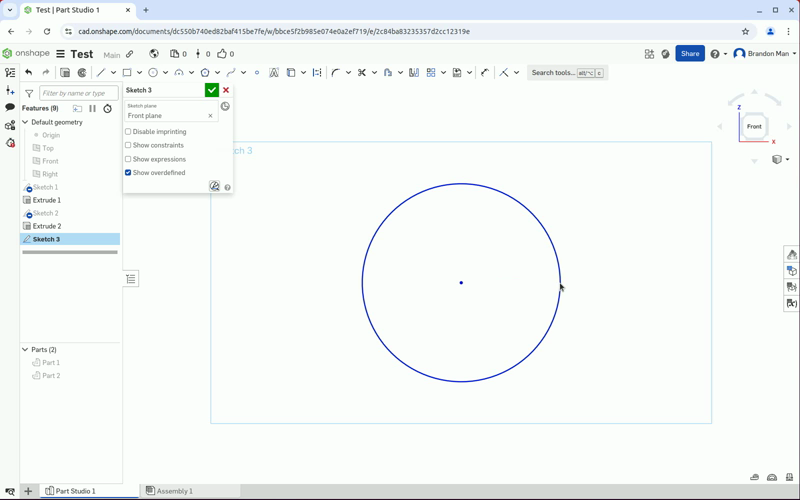
key(c)
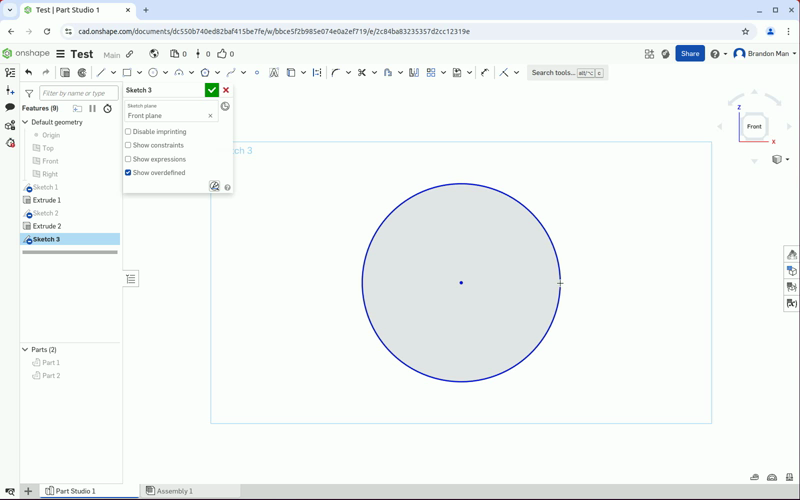
key_down(shift)
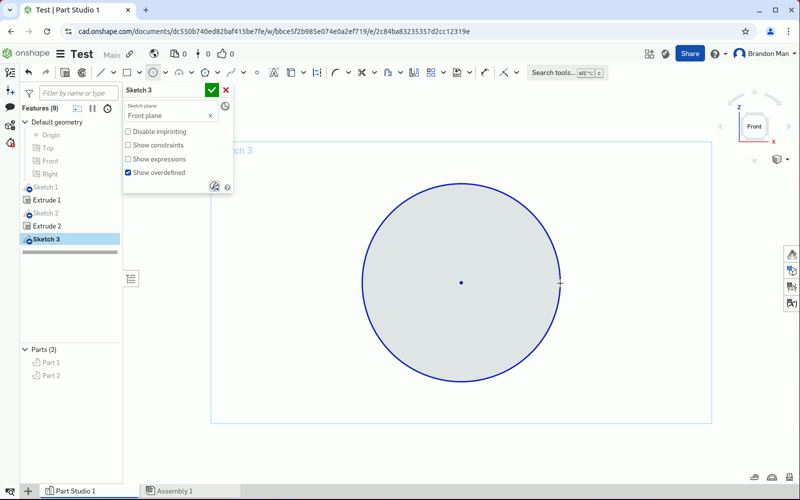
mouse_move(461, 282)
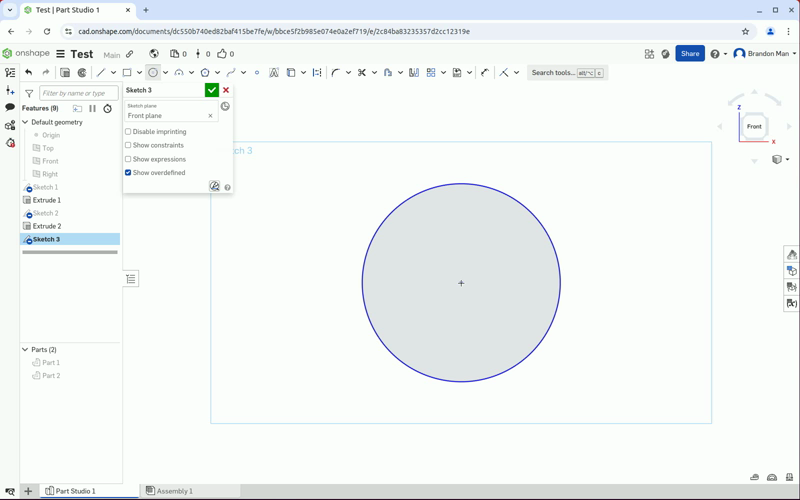
click(461, 282)
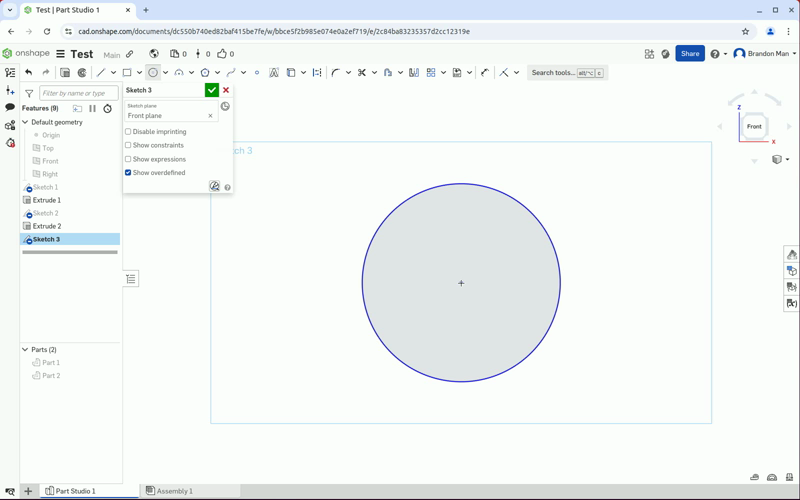
key_up(shift)
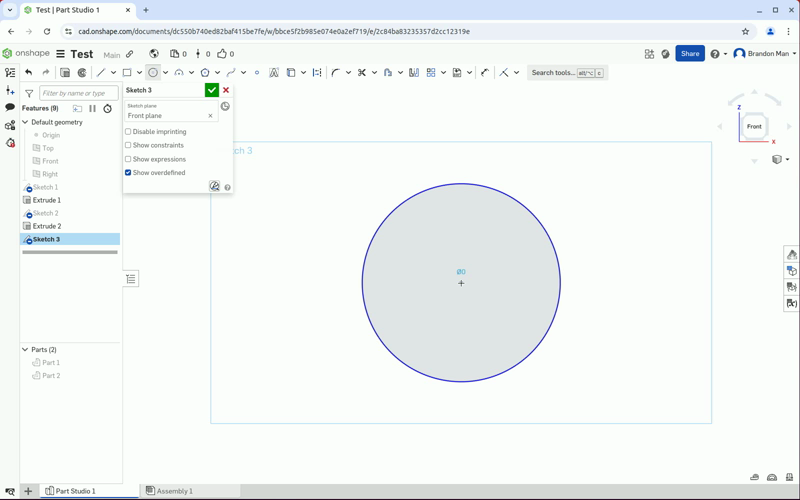
mouse_move(510, 282)
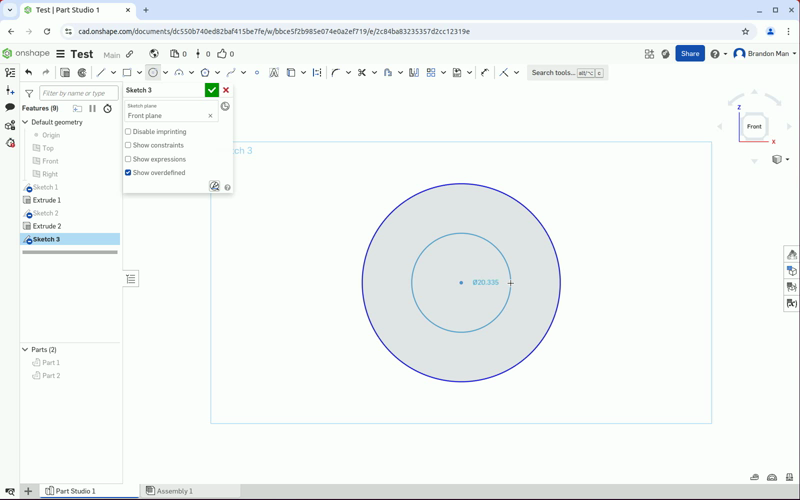
click(510, 282)
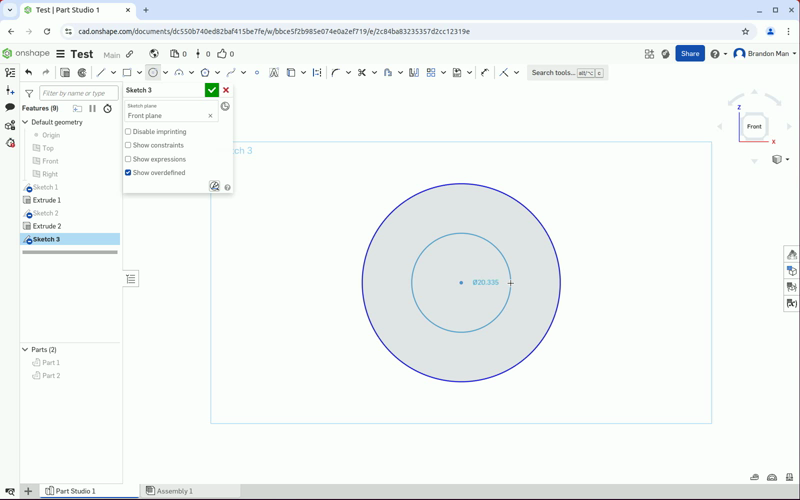
key(esc)
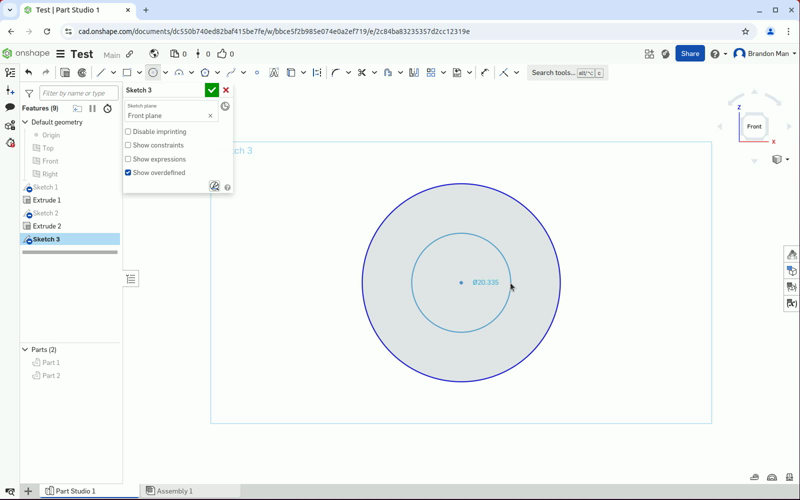
mouse_move(516, 236)
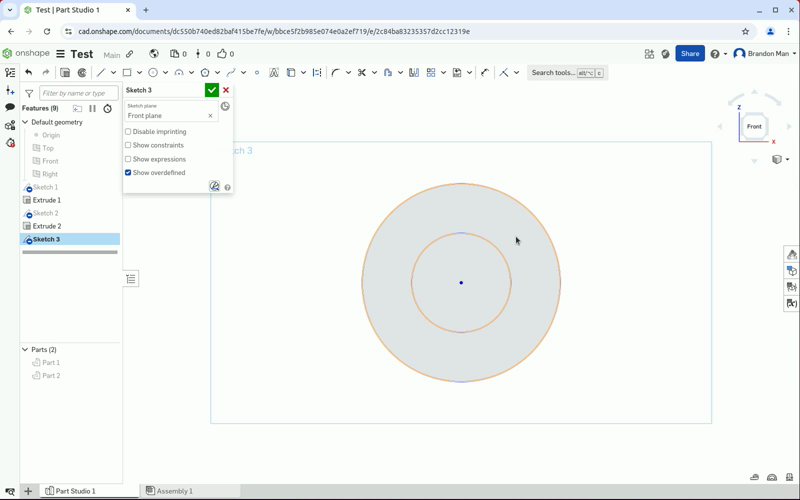
click(516, 236)
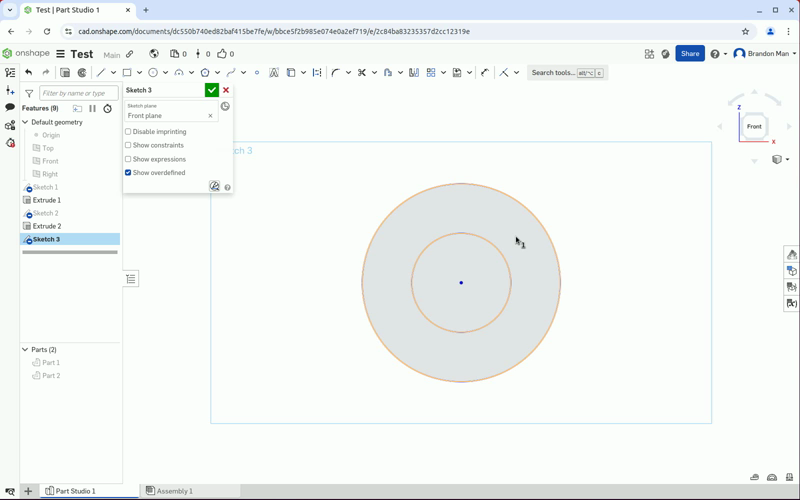
mouse_move(73, 352)
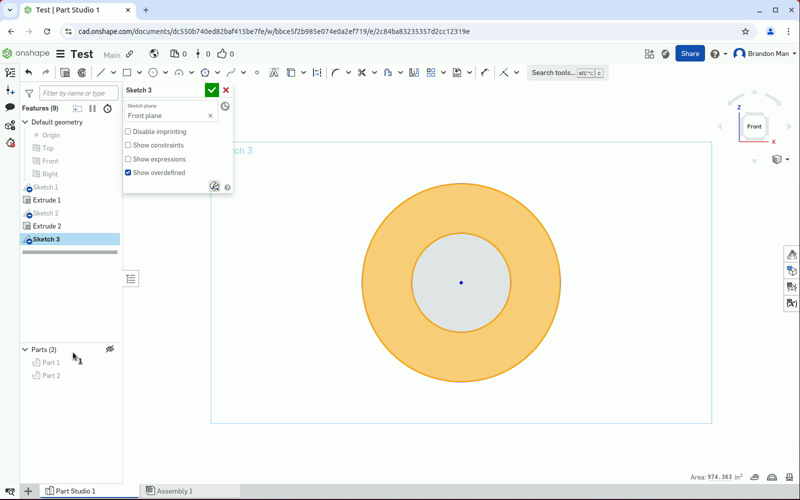
key(shift+y)
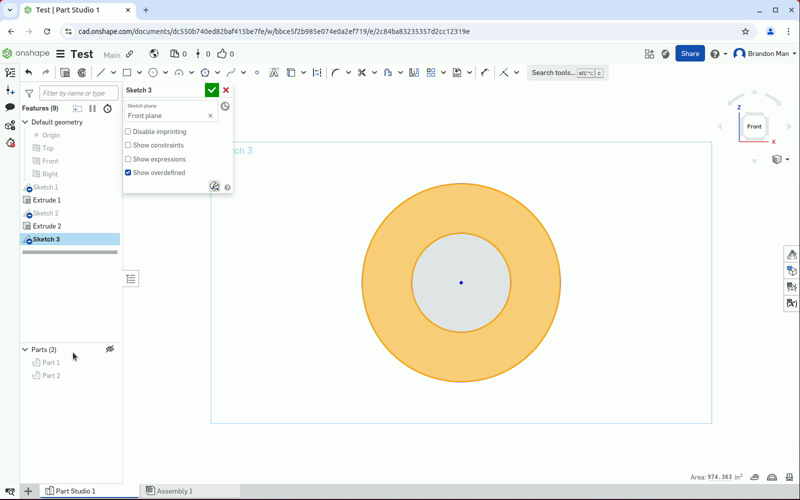
key(shift+e)
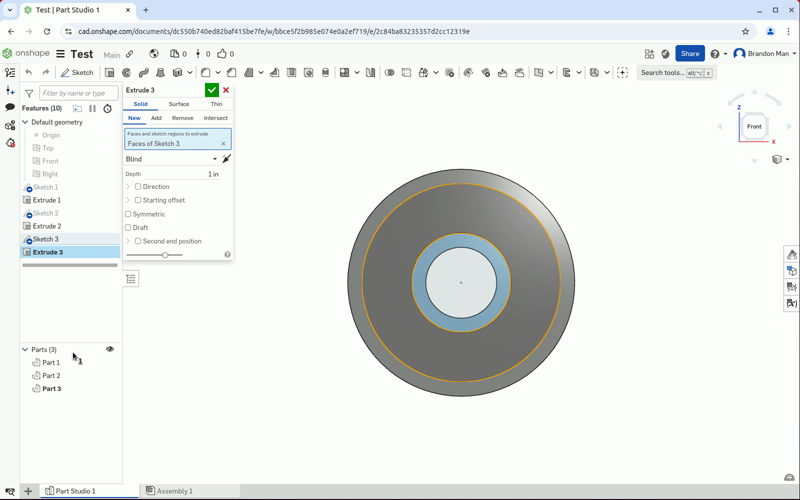
mouse_move(143, 106)
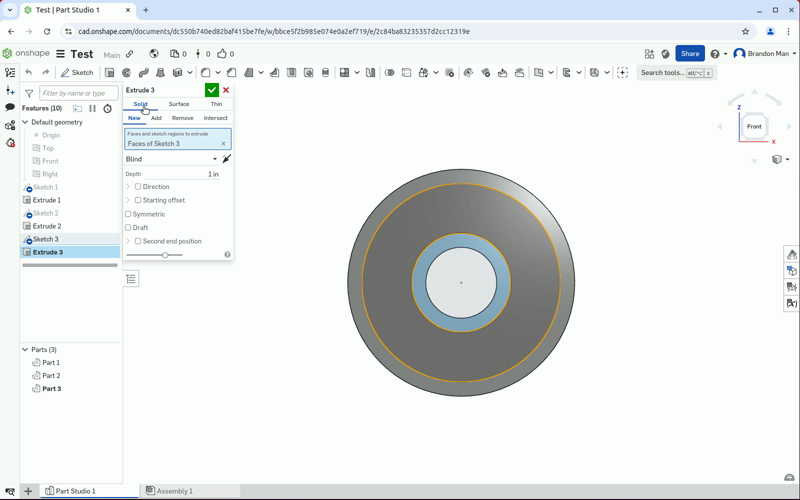
click(143, 106)
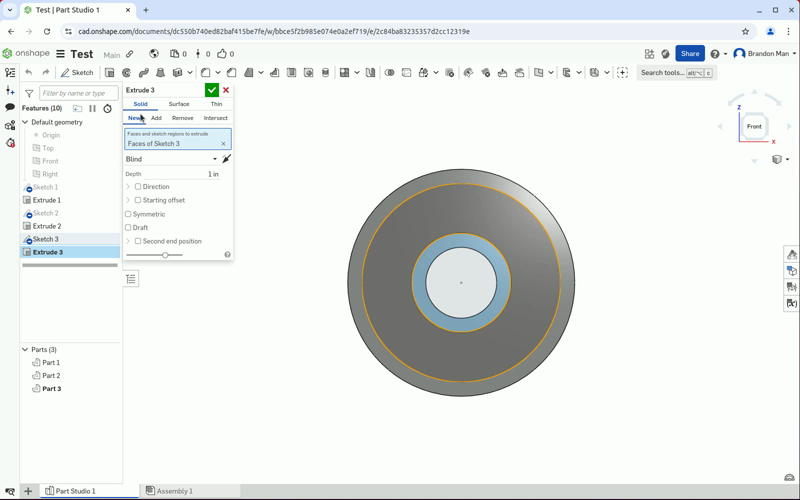
mouse_move(137, 120)
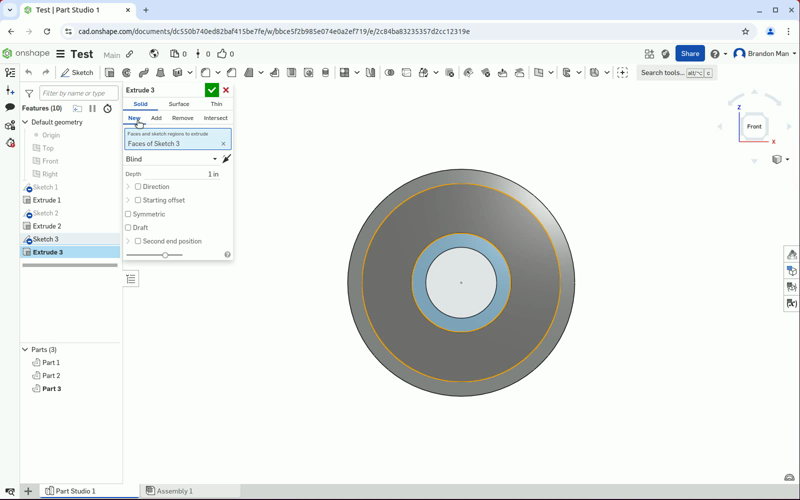
click(137, 120)
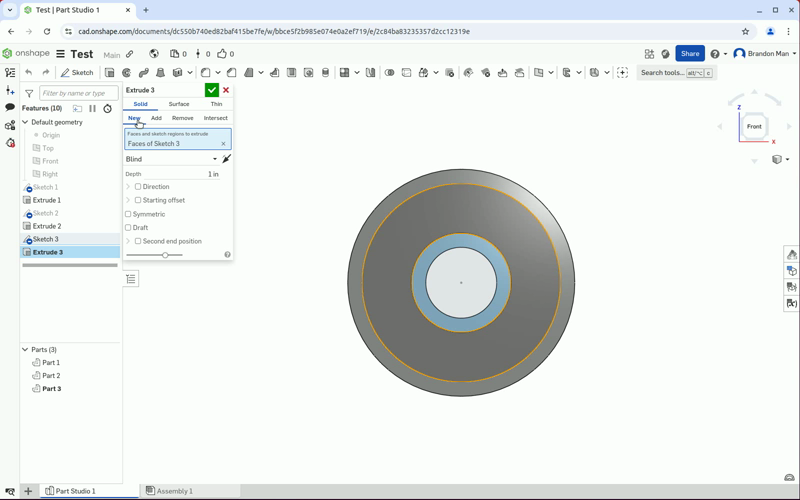
key(tab, 4)
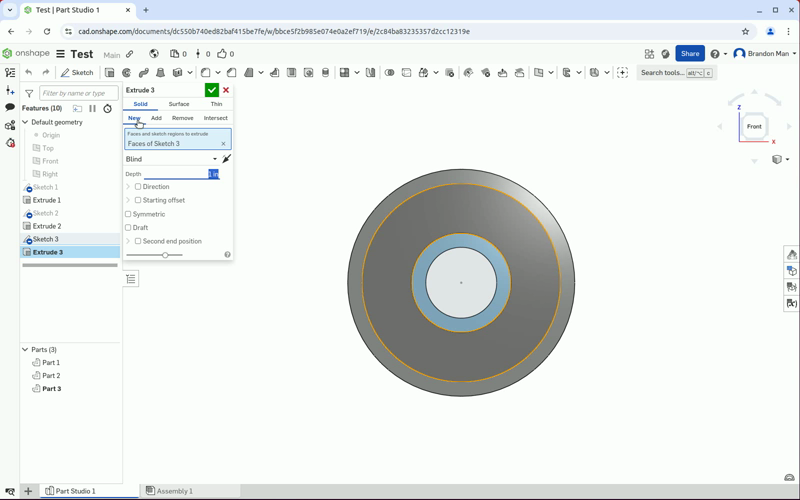
text(11.554)
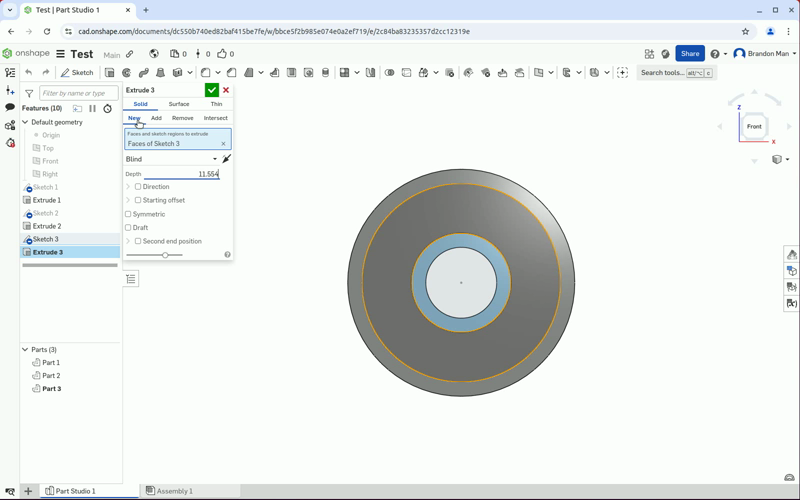
key(tab, 3)
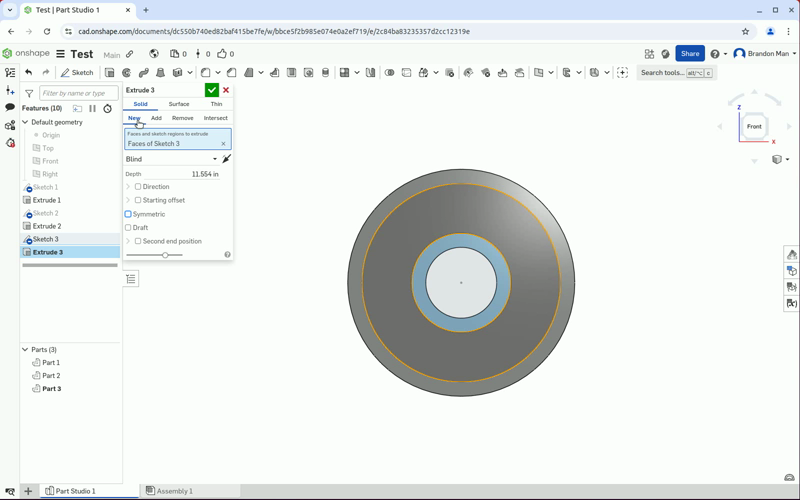
key(space)
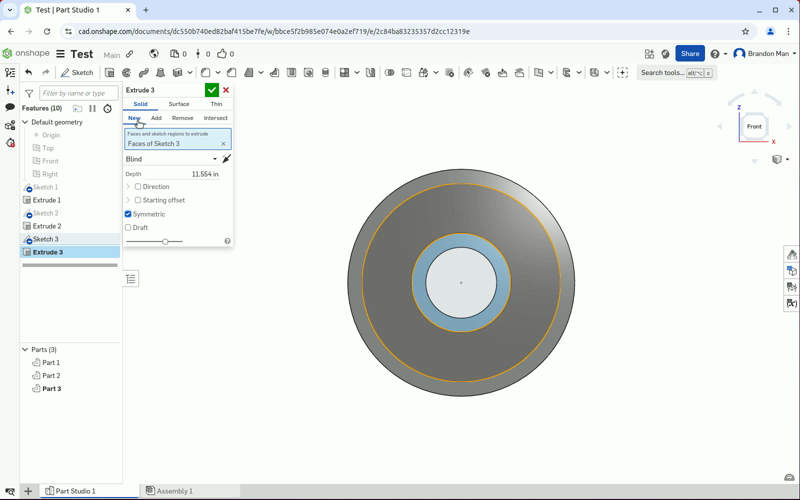
key(enter)
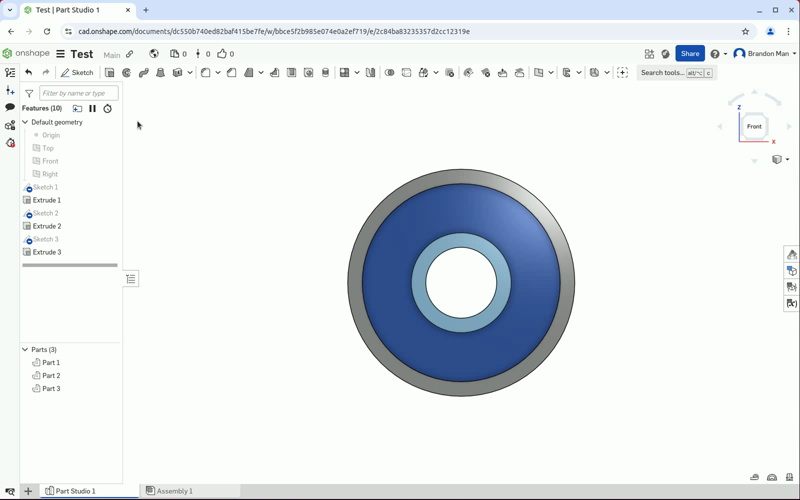
key(shift+h)
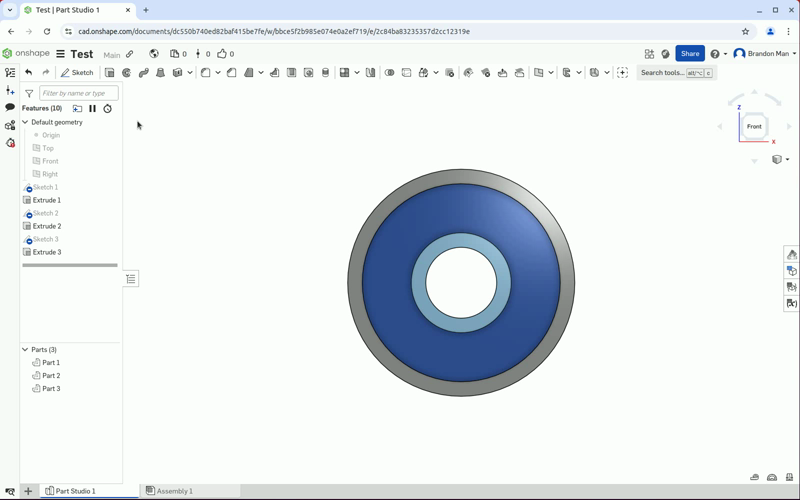
key(shift+h)
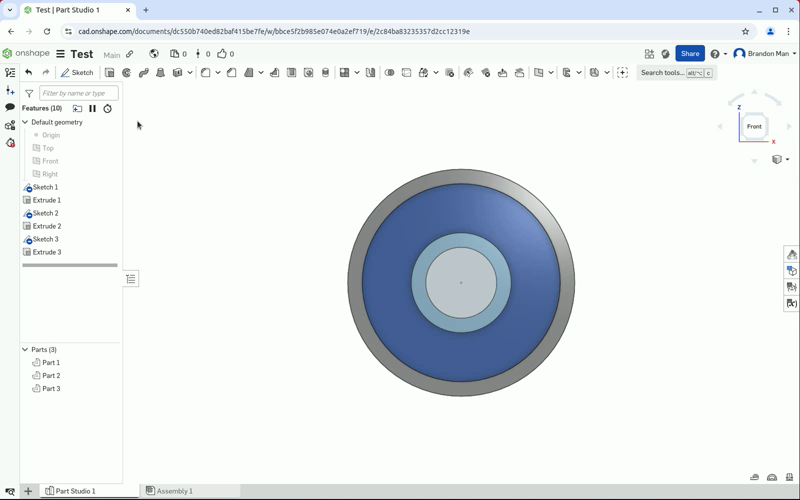
key(shift+7)
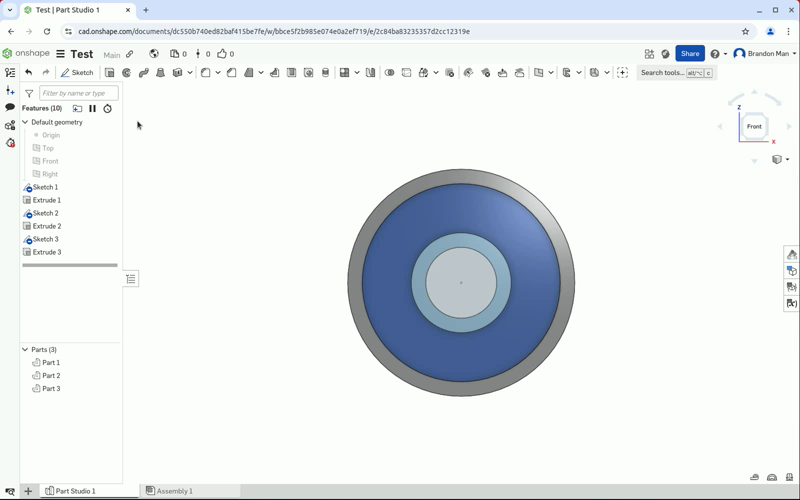
key(left, 2)
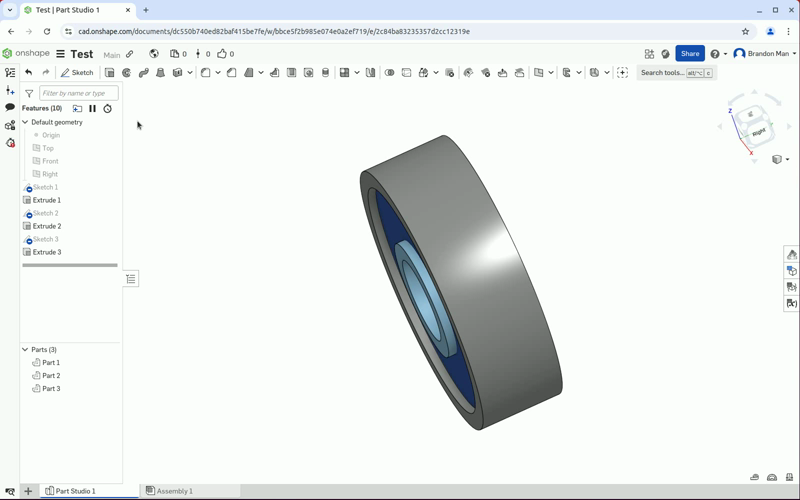
key(down, 2)
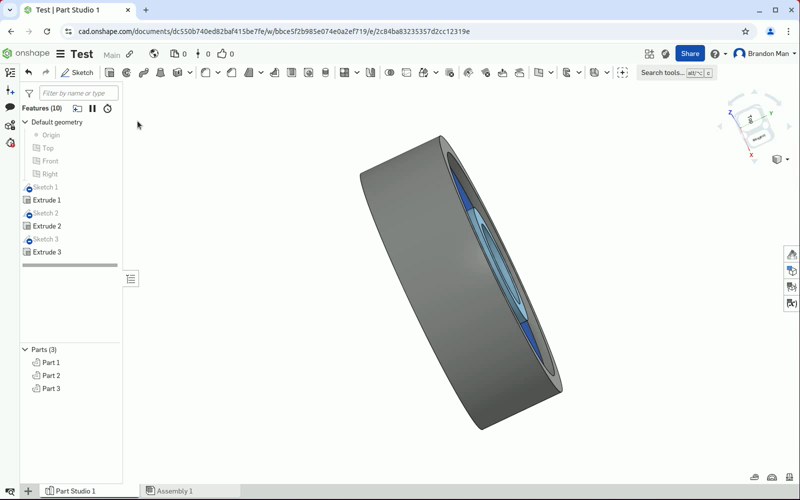
key(up, 2)
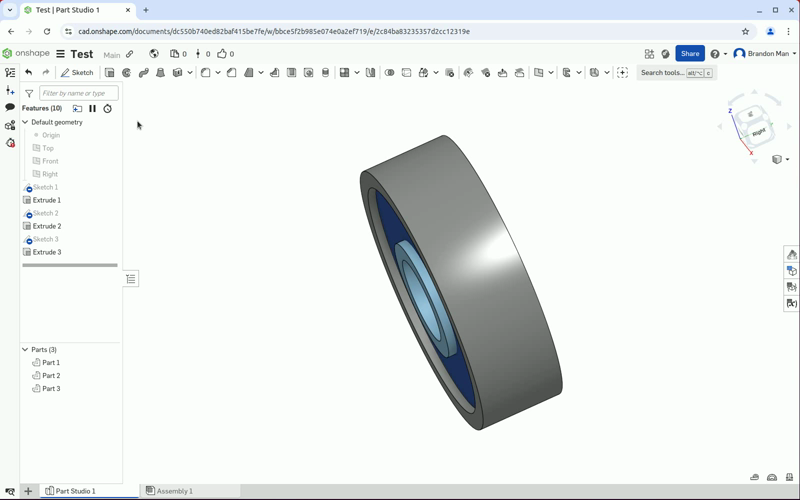
key(right, 2)
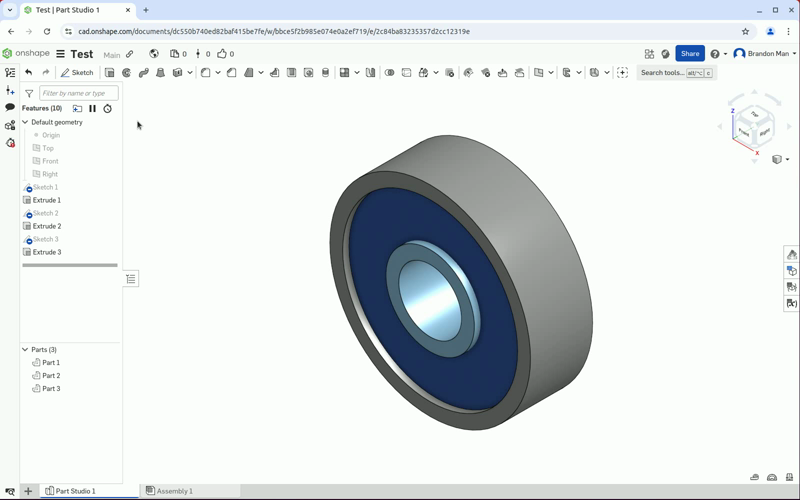
mouse_move(73, 189)
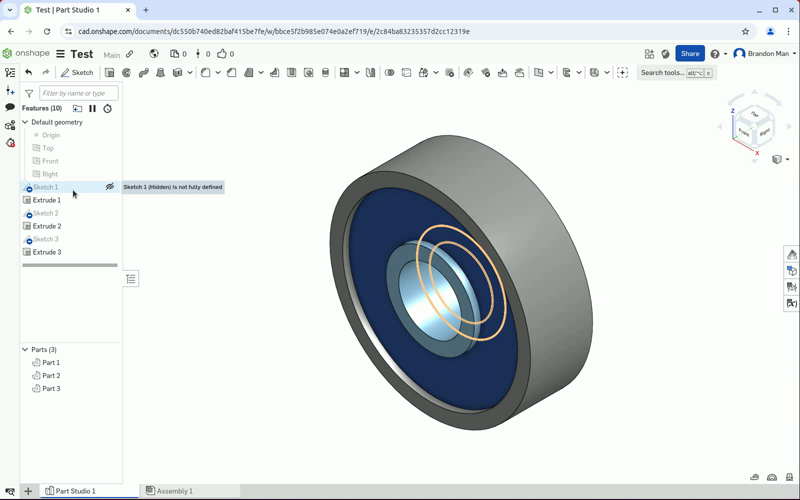
click(73, 189)